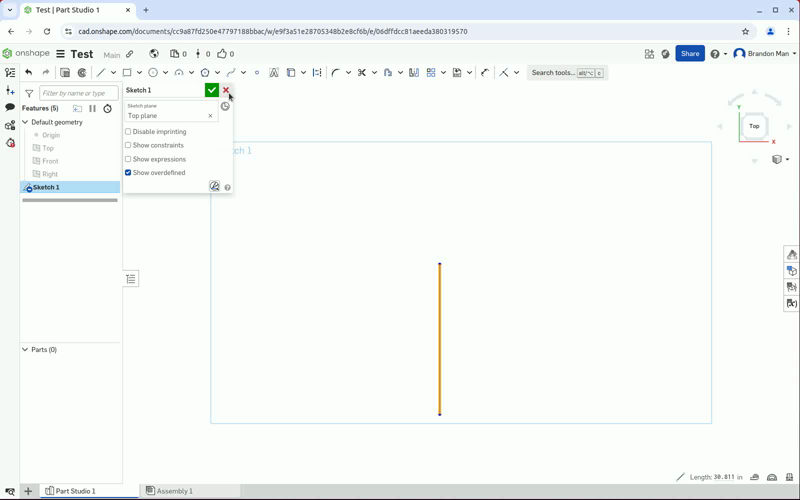
key(shift+h)
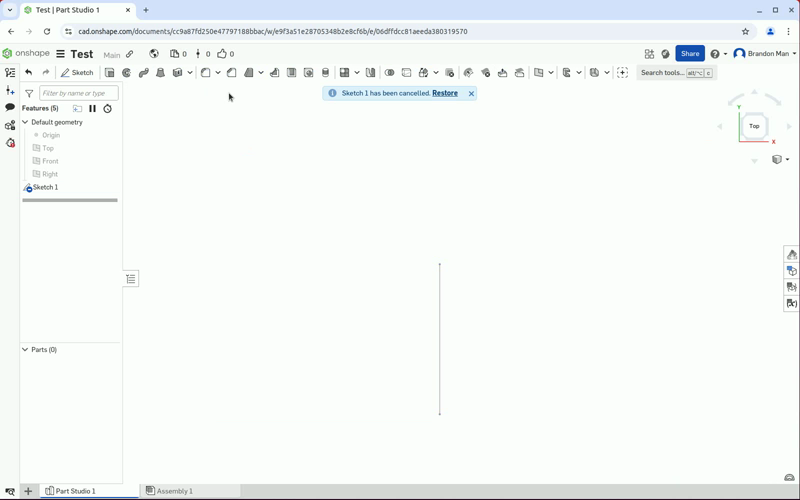
key(shift+s)
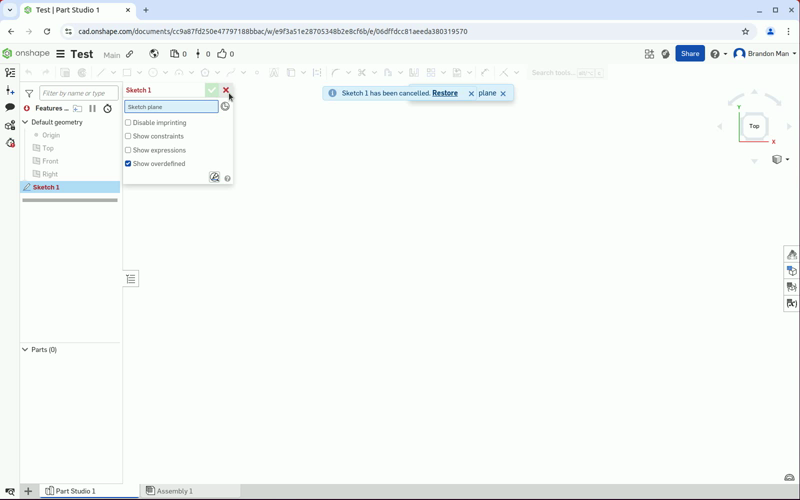
mouse_move(73, 150)
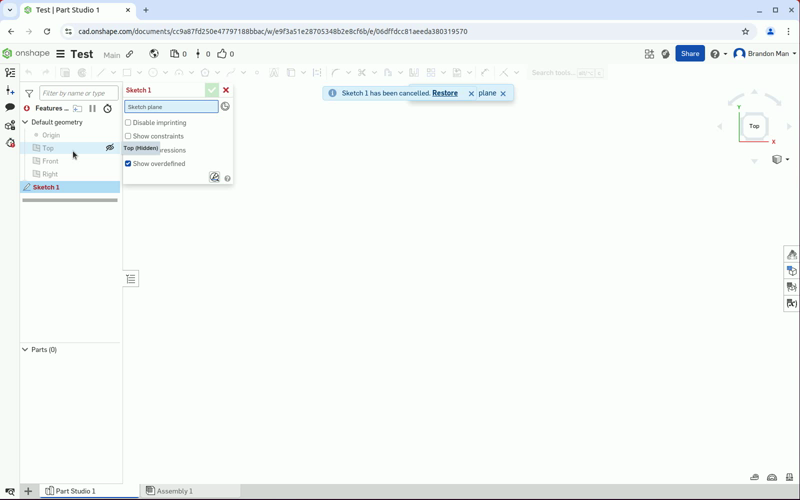
click(73, 150)
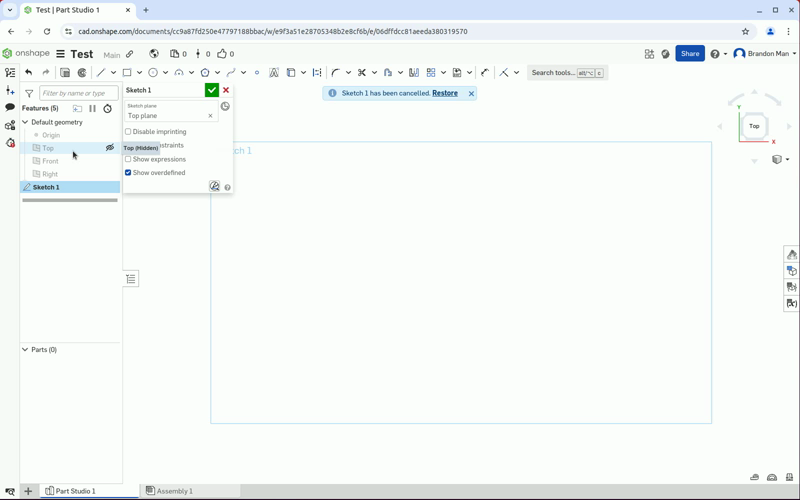
mouse_move(73, 352)
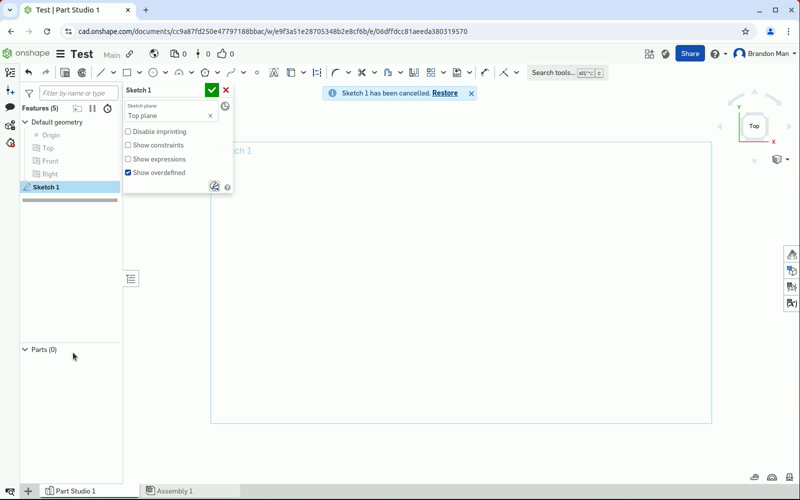
key(y)
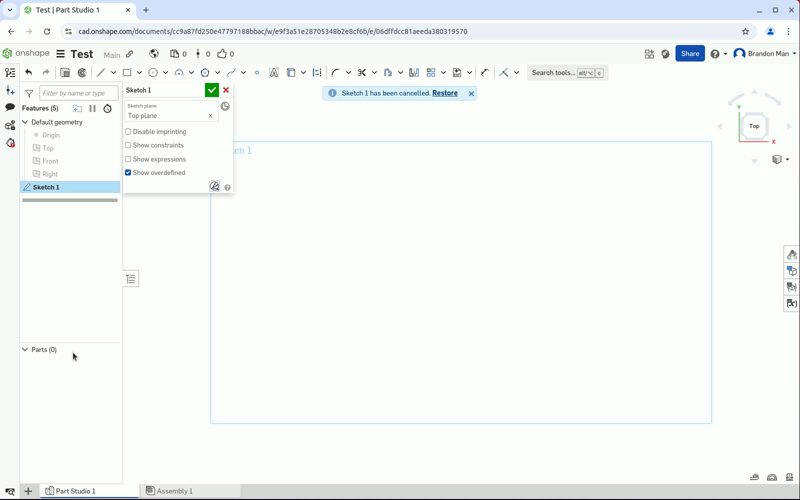
key(l)
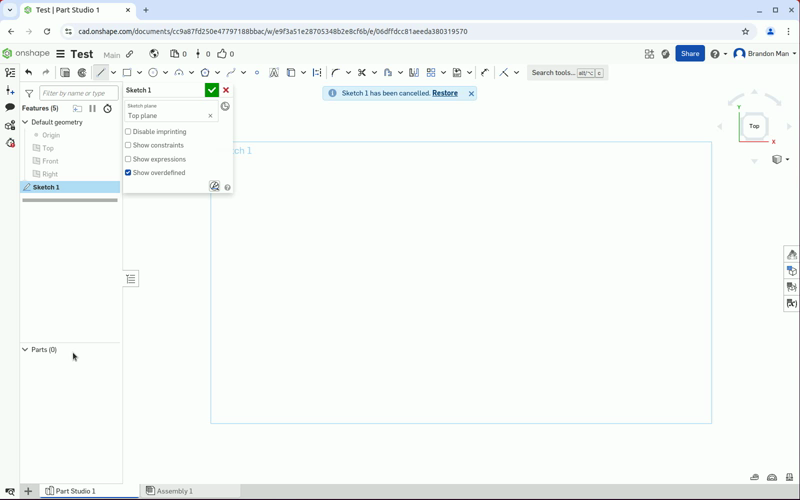
key_down(shift)
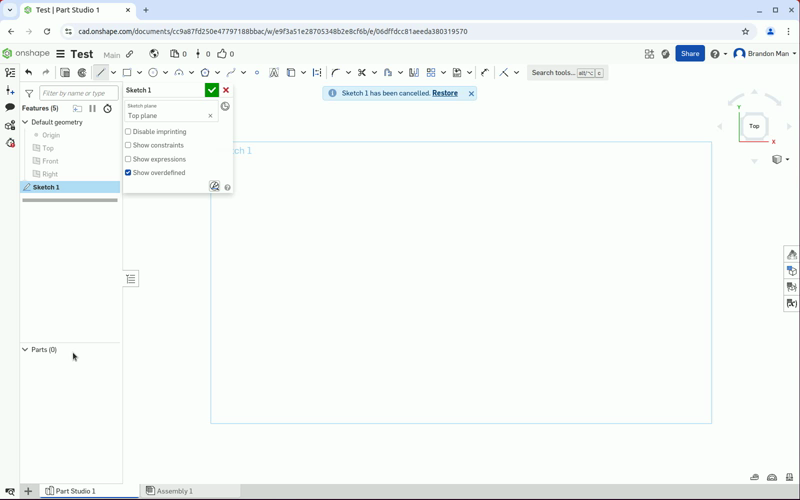
mouse_move(349, 333)
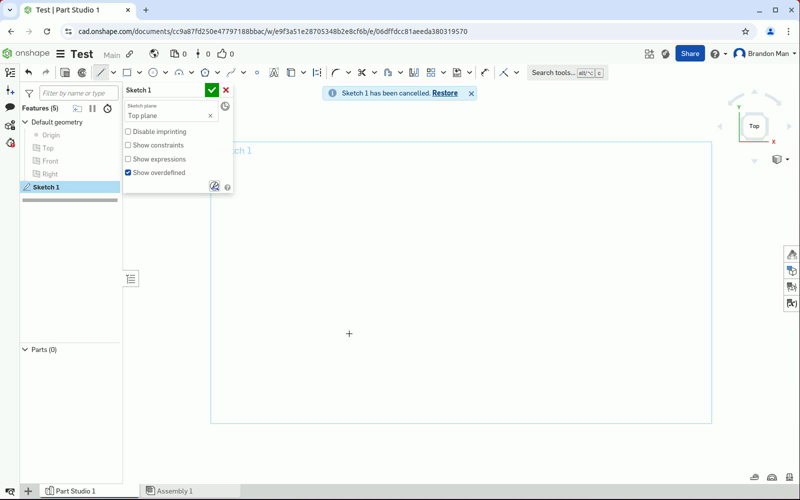
click(349, 333)
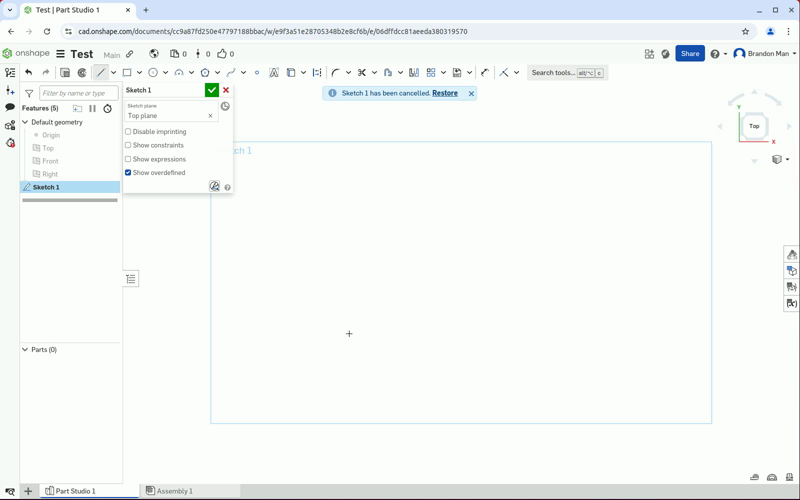
key_up(shift)
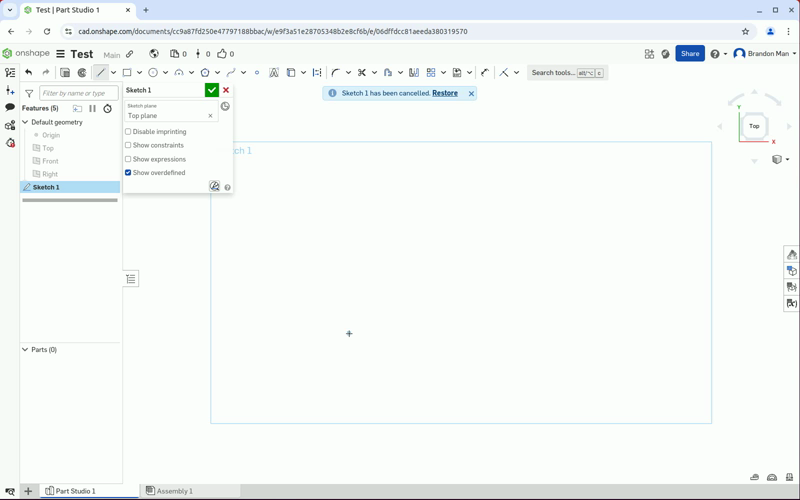
key_down(shift)
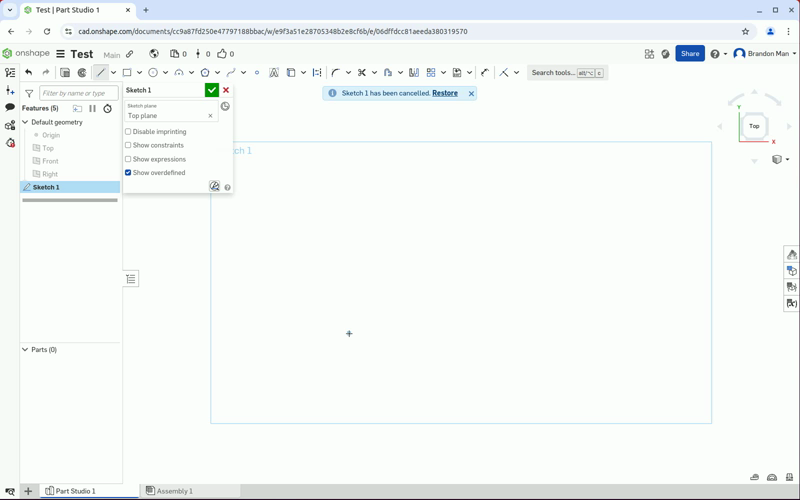
mouse_move(379, 333)
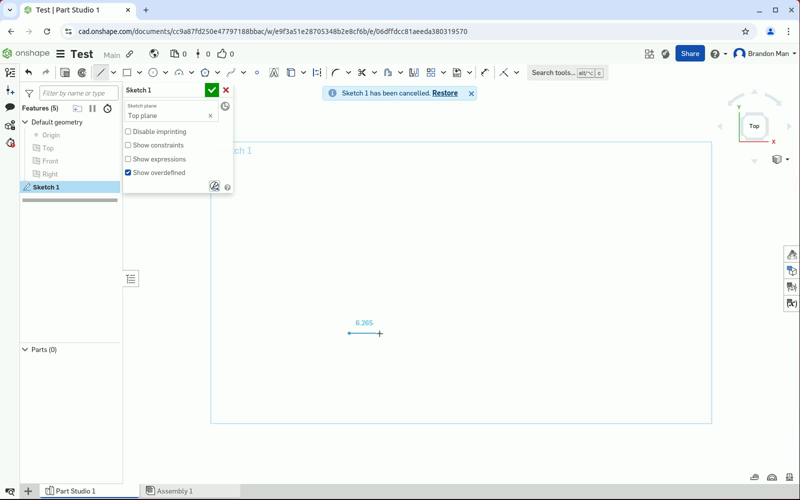
mouse_move(356, 333)
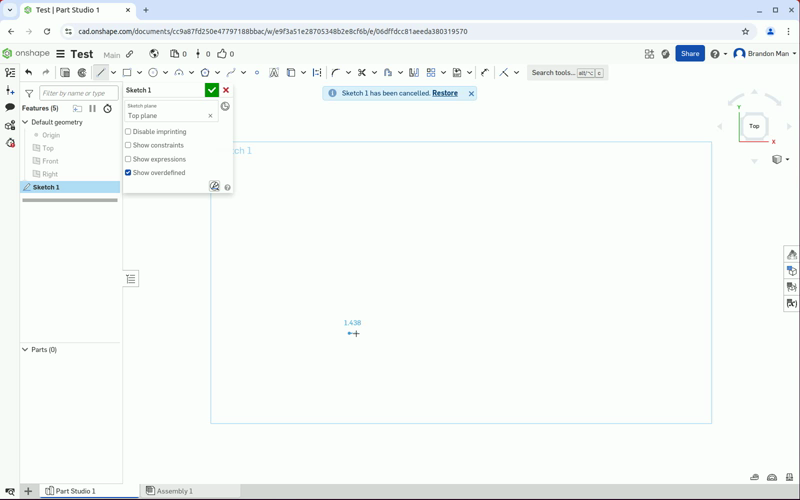
scroll(6)
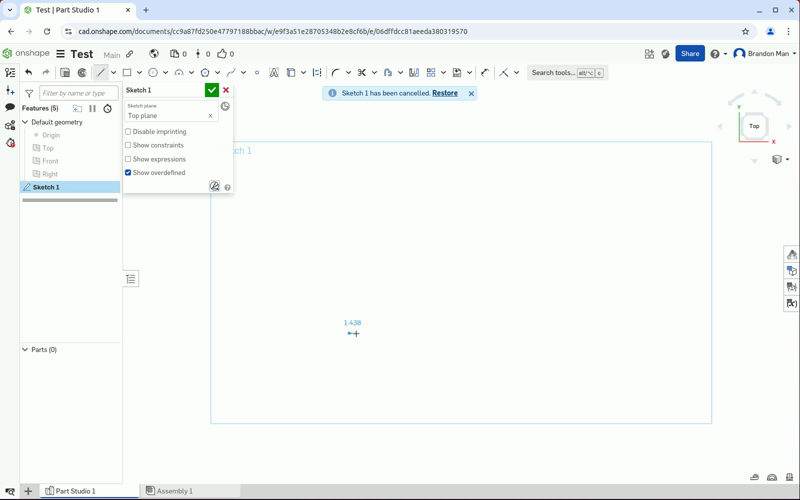
scroll(6)
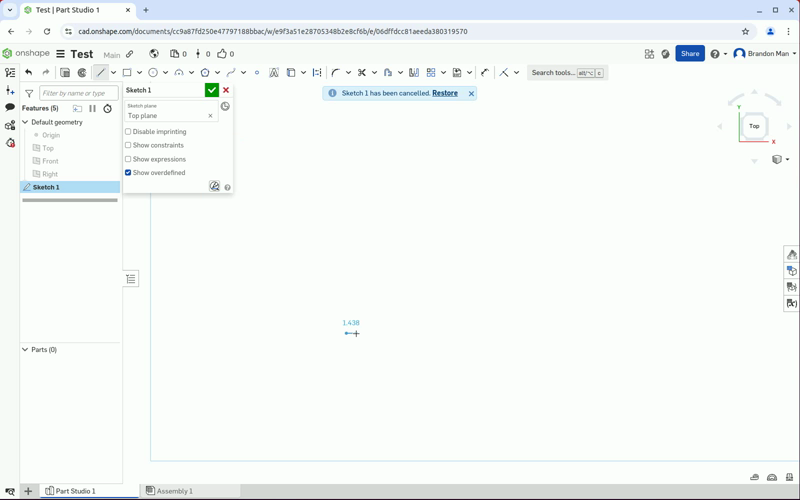
scroll(6)
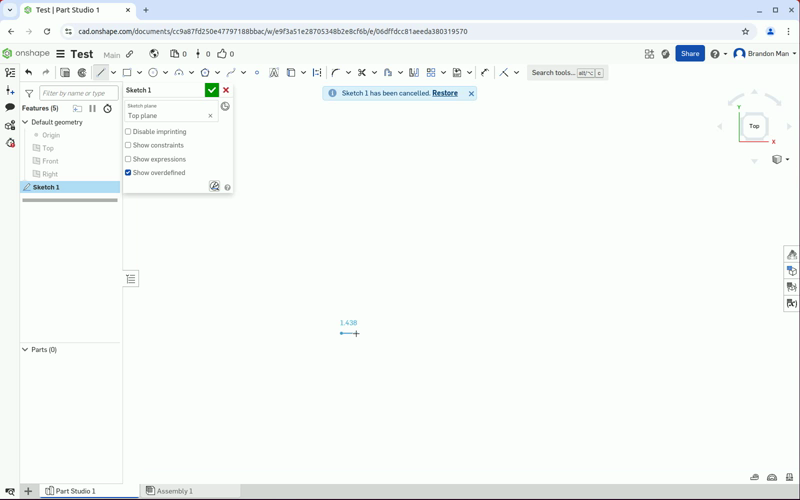
scroll(6)
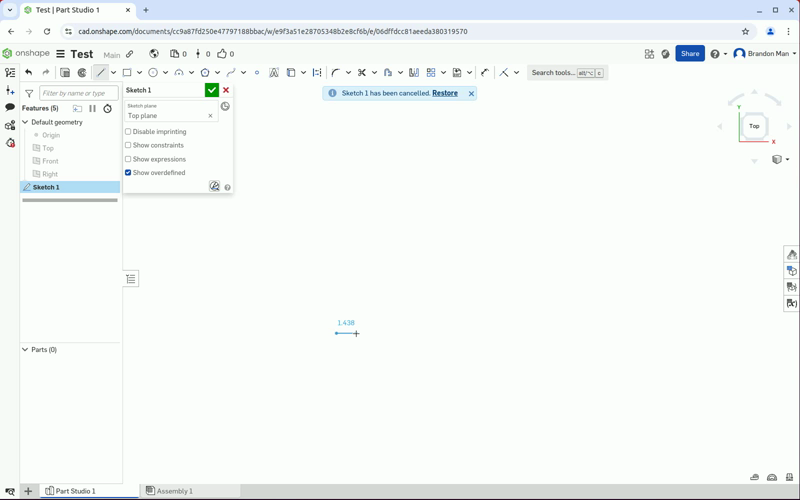
scroll(6)
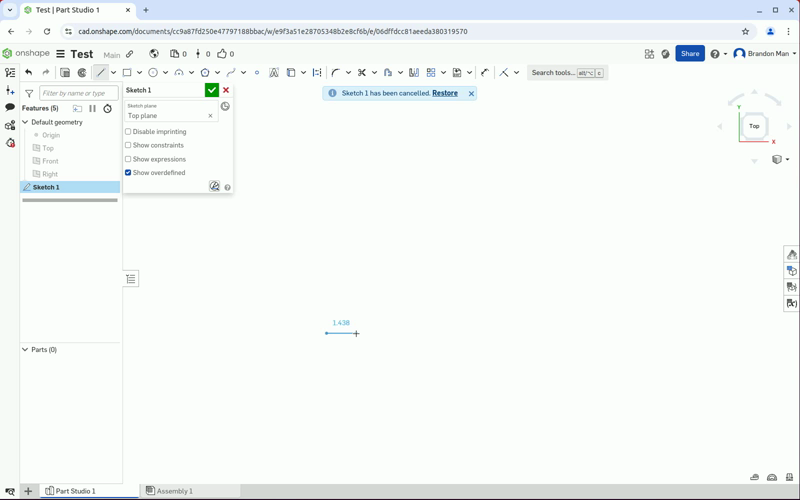
scroll(6)
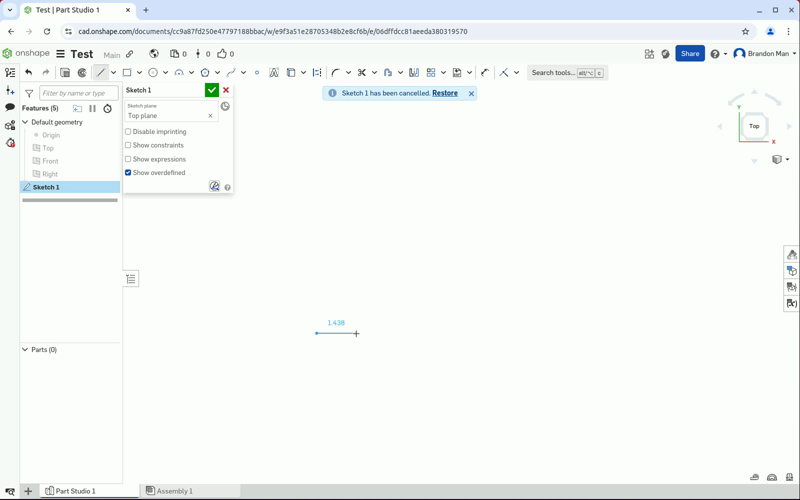
scroll(6)
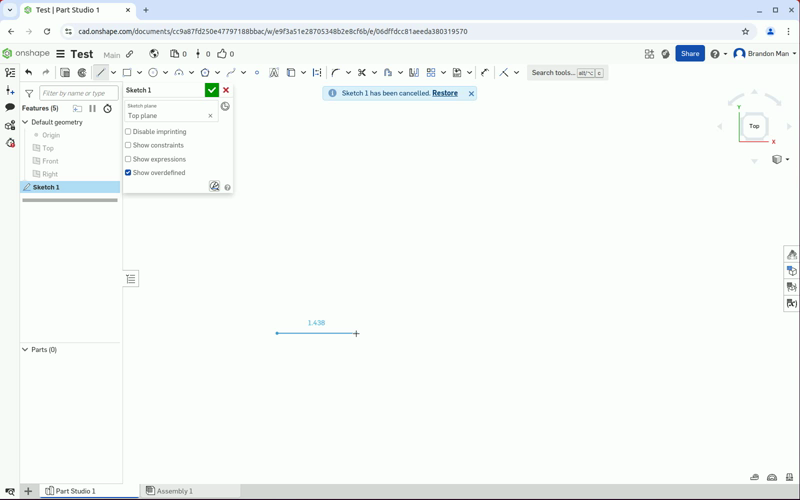
click(356, 333)
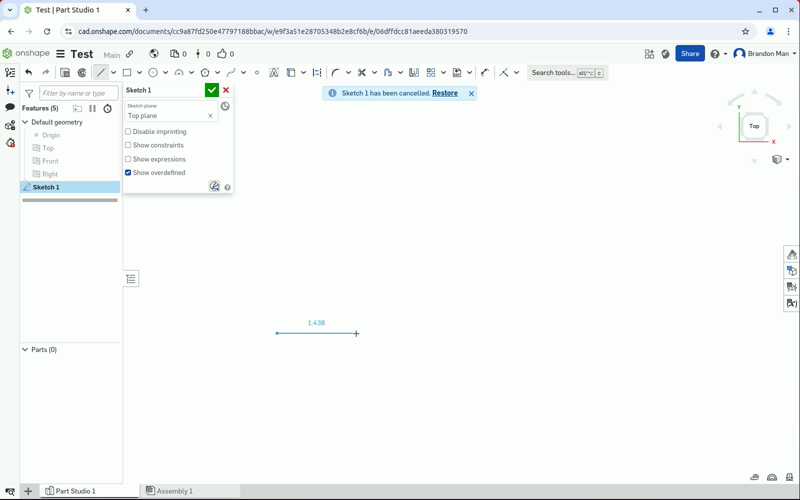
scroll(-6)
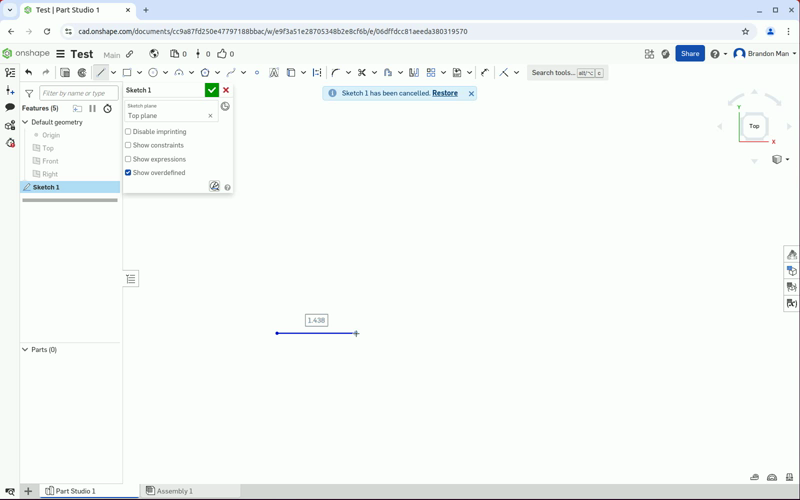
scroll(-6)
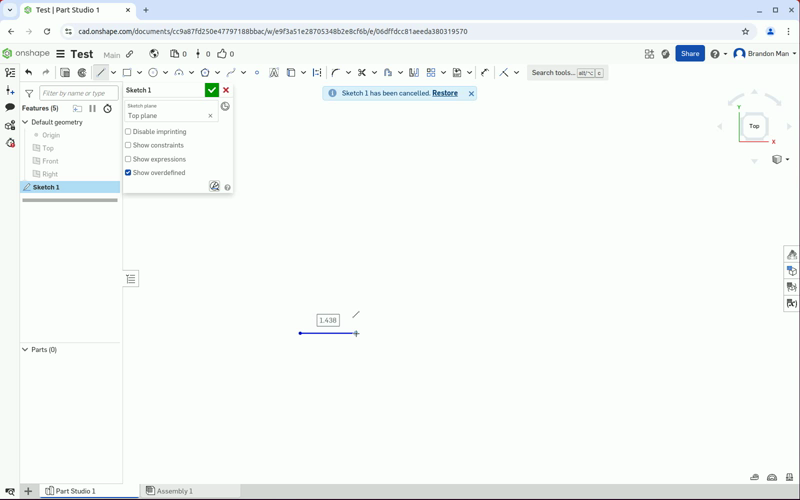
scroll(-6)
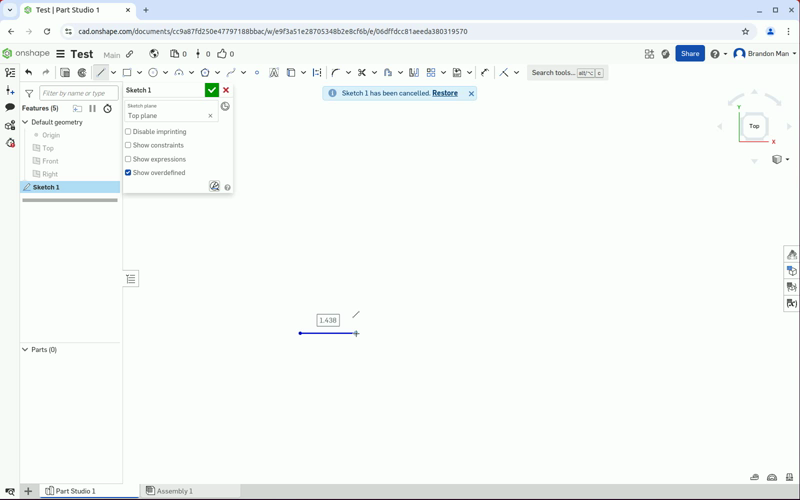
scroll(-6)
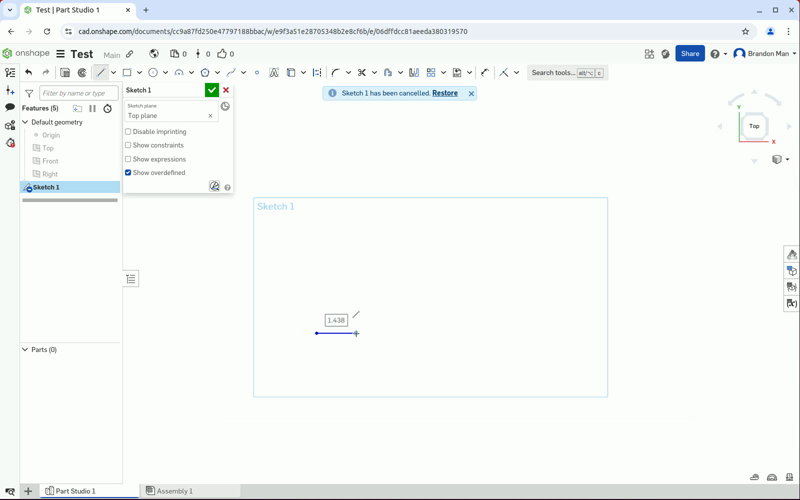
scroll(-6)
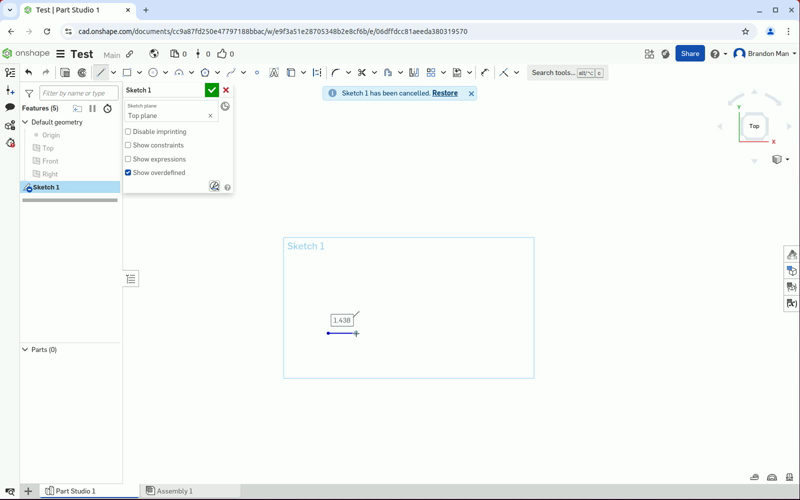
scroll(-6)
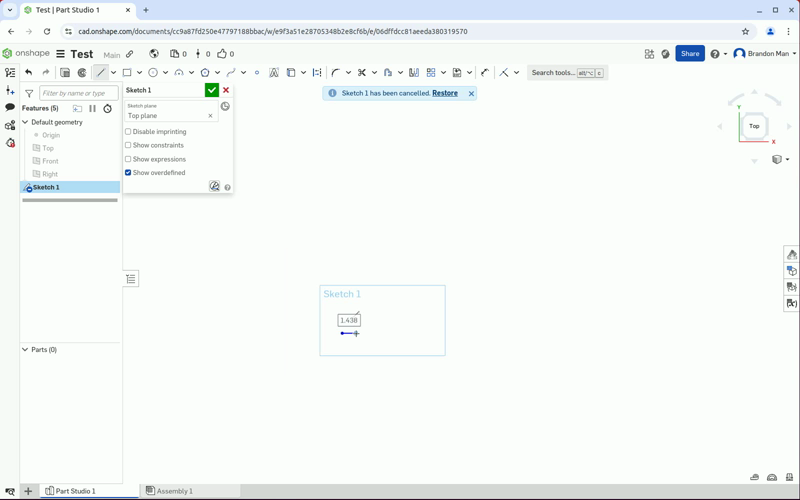
scroll(-6)
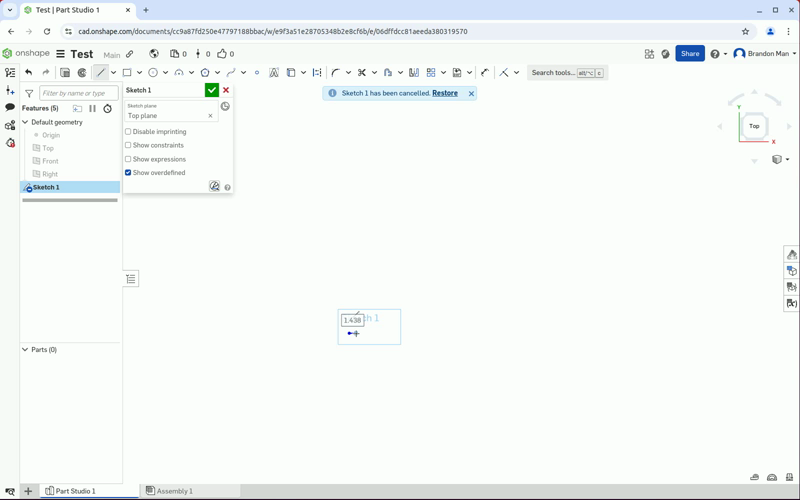
key_up(shift)
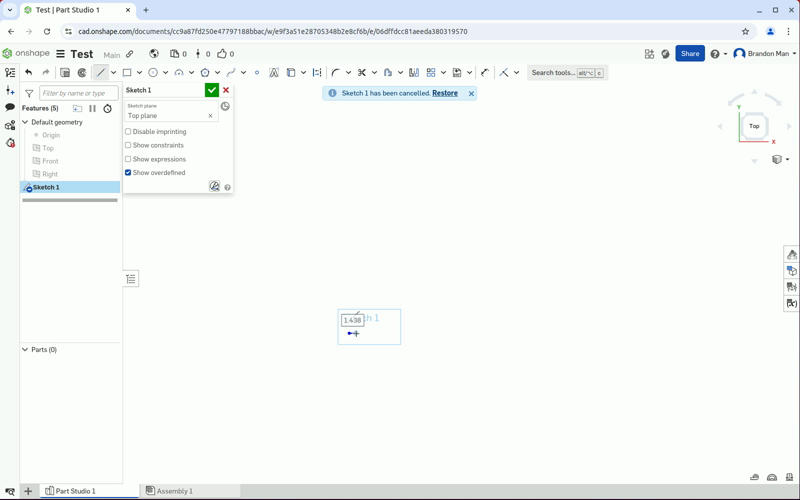
key_down(shift)
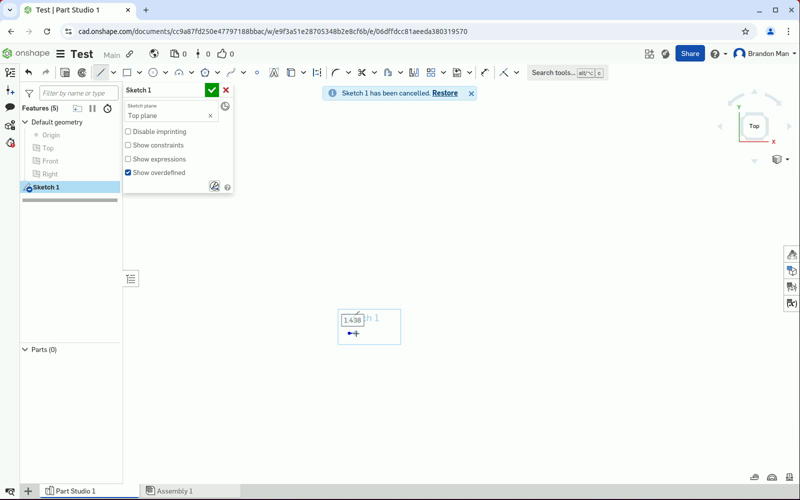
mouse_move(356, 170)
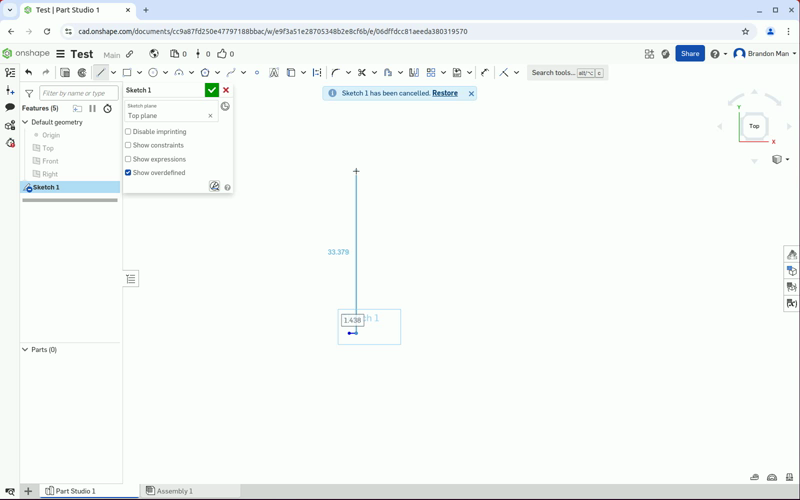
click(356, 170)
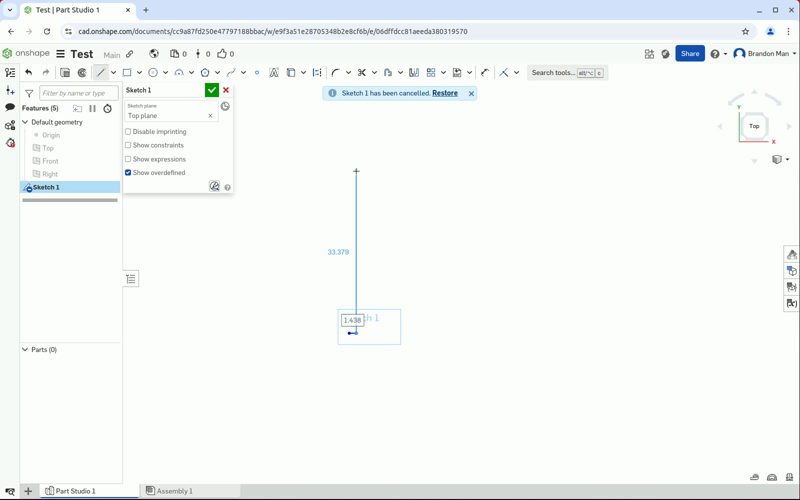
key_up(shift)
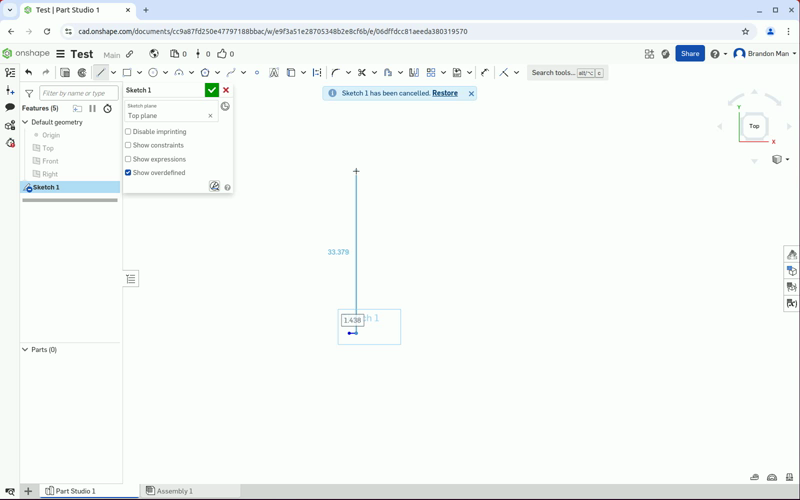
key_down(shift)
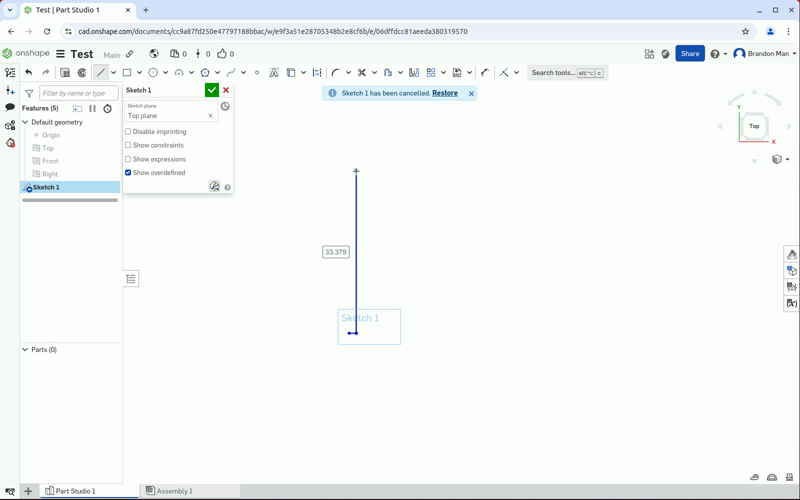
mouse_move(386, 170)
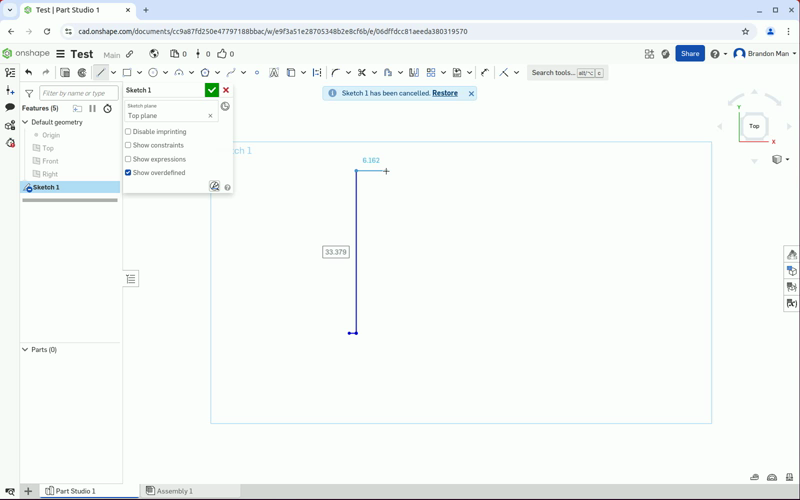
mouse_move(349, 170)
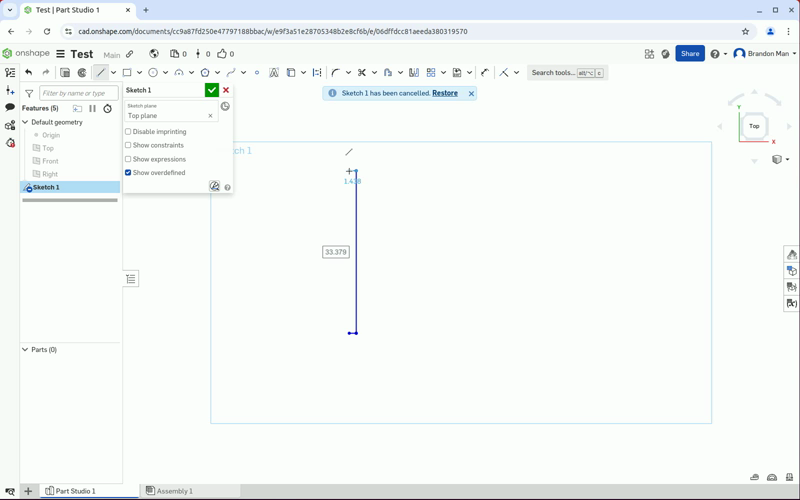
scroll(6)
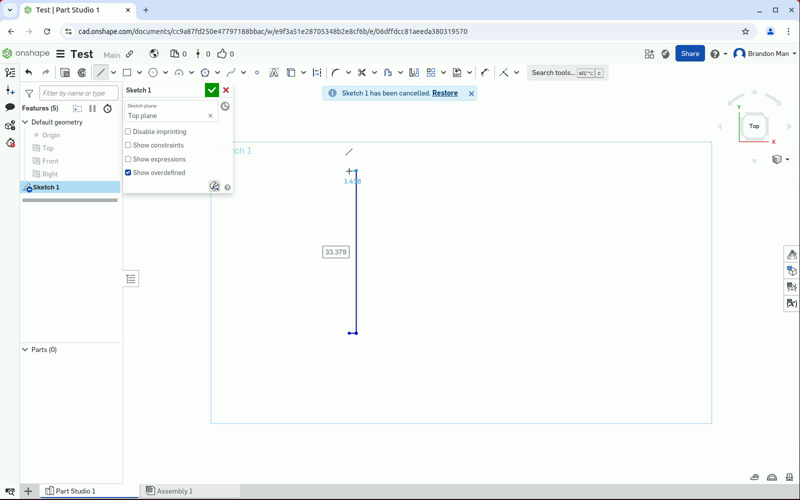
scroll(6)
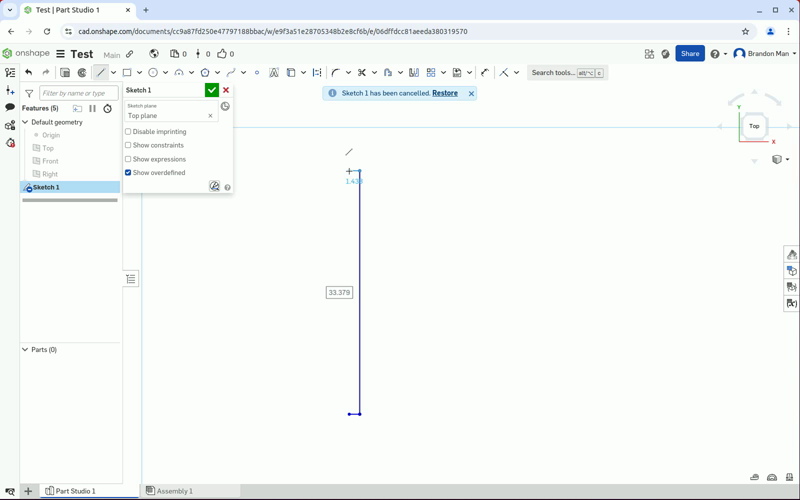
scroll(6)
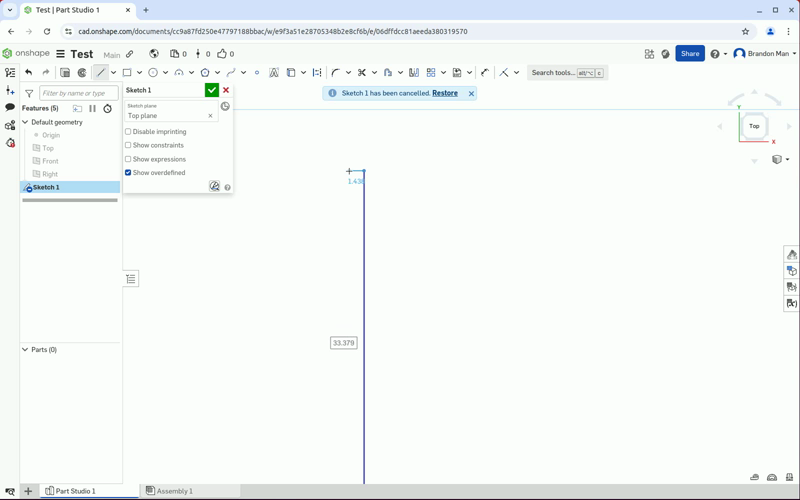
scroll(6)
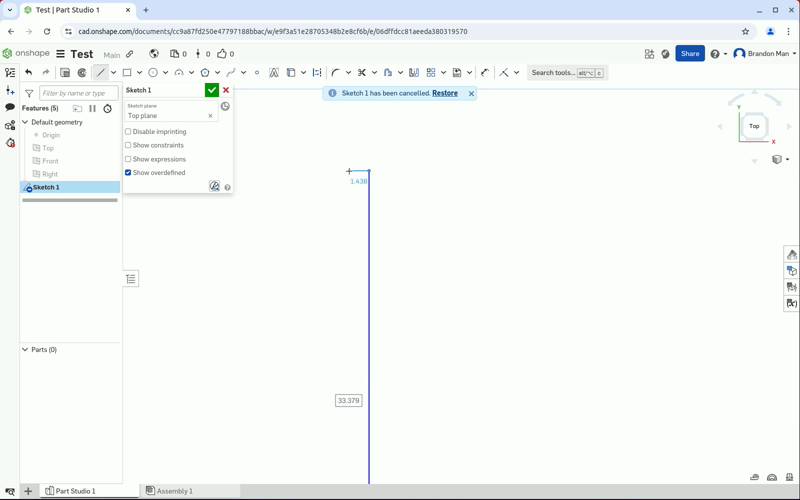
scroll(6)
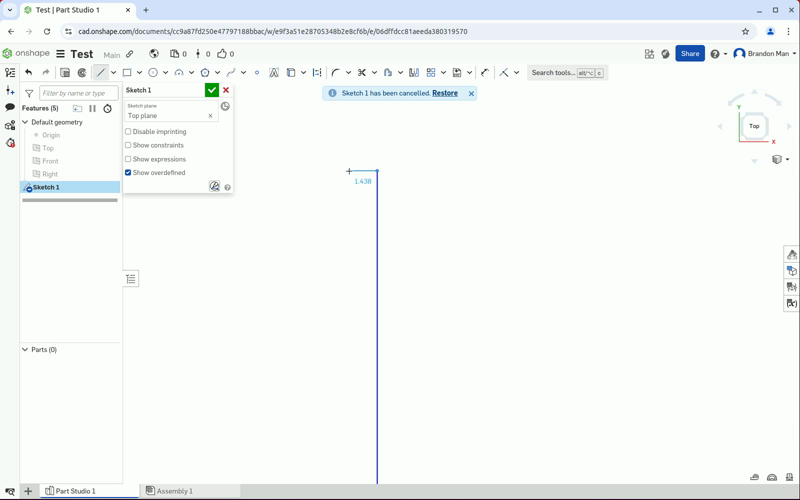
scroll(6)
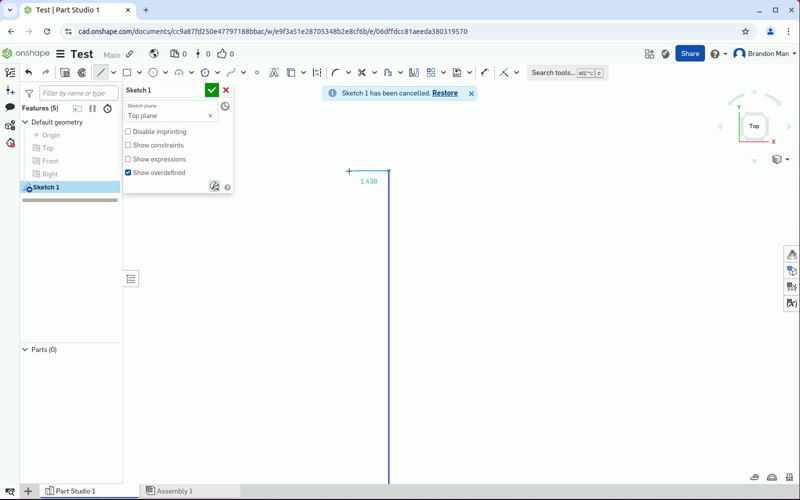
scroll(6)
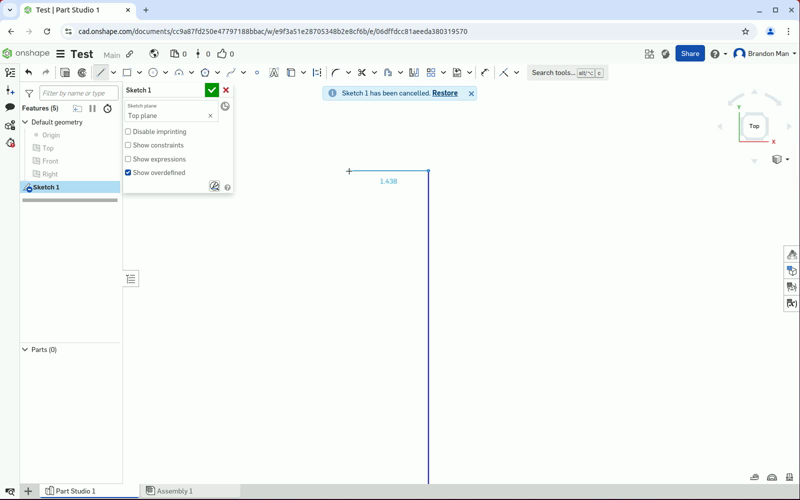
click(349, 170)
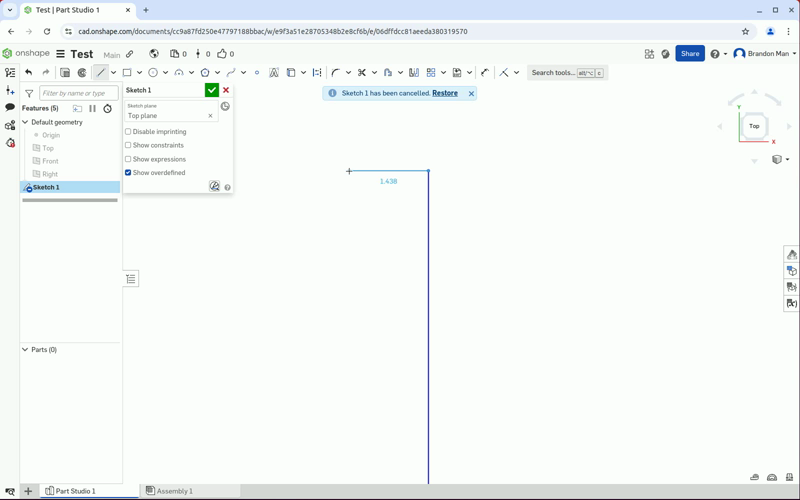
scroll(-6)
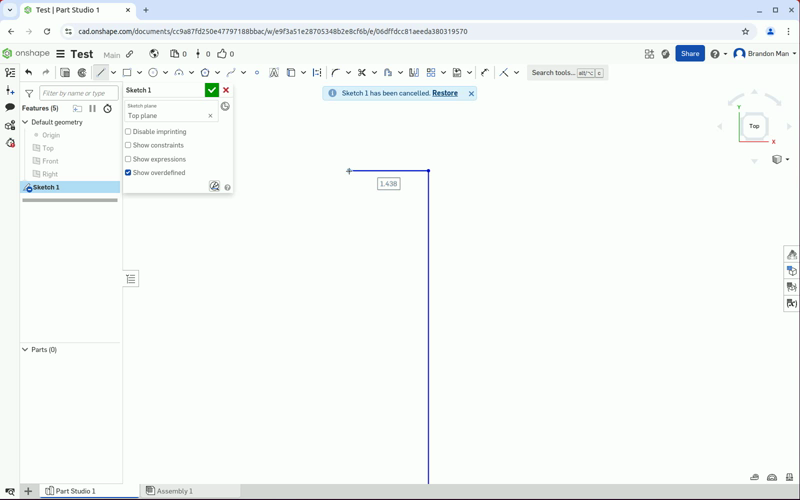
scroll(-6)
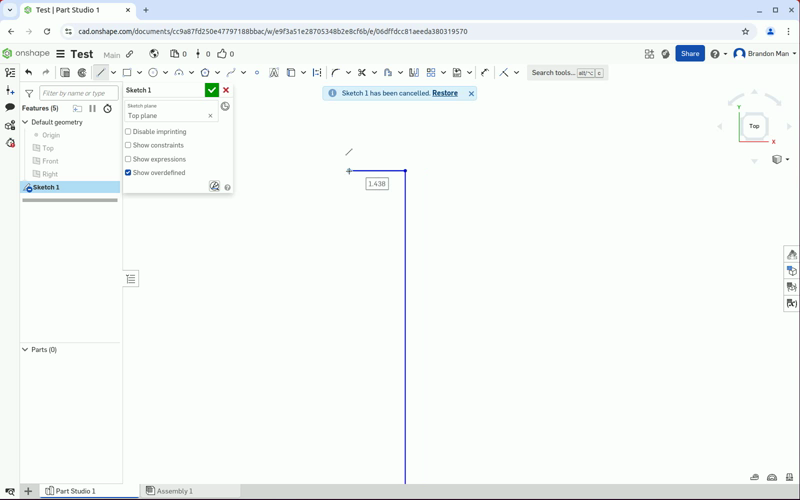
scroll(-6)
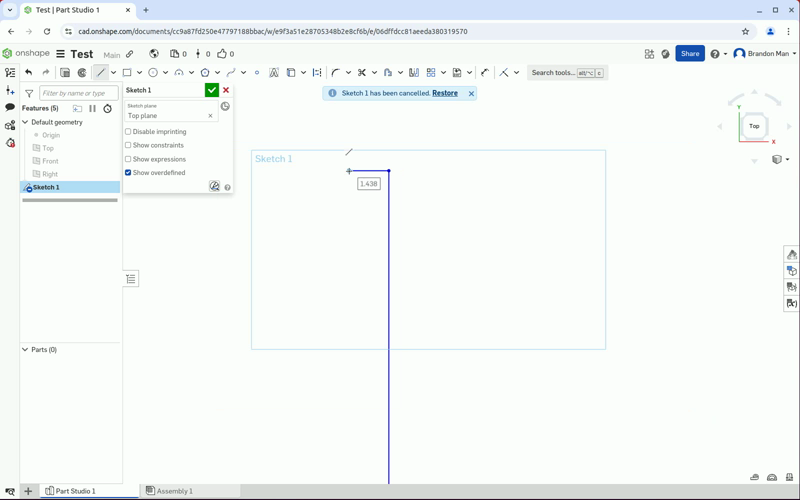
scroll(-6)
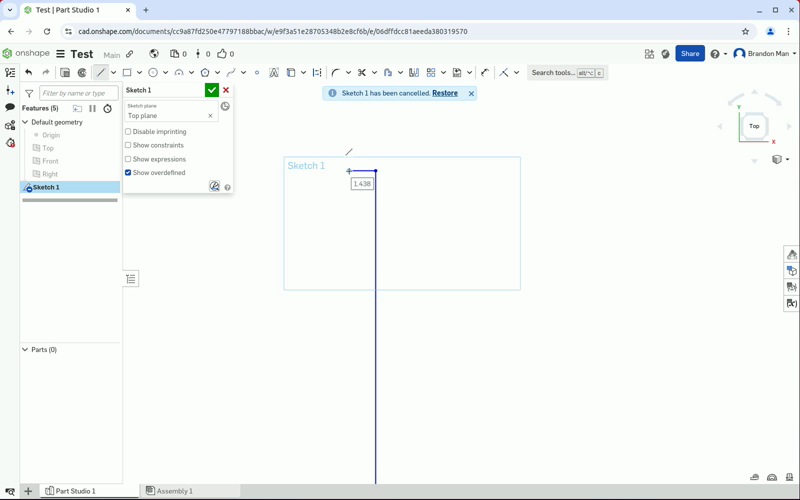
scroll(-6)
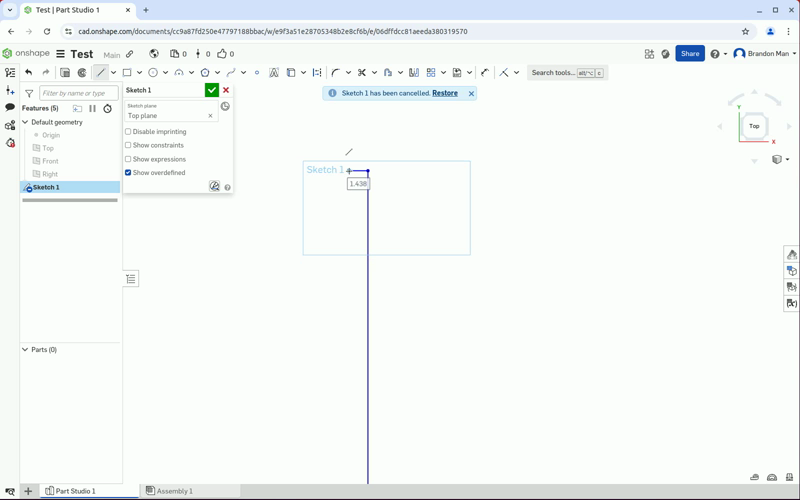
scroll(-6)
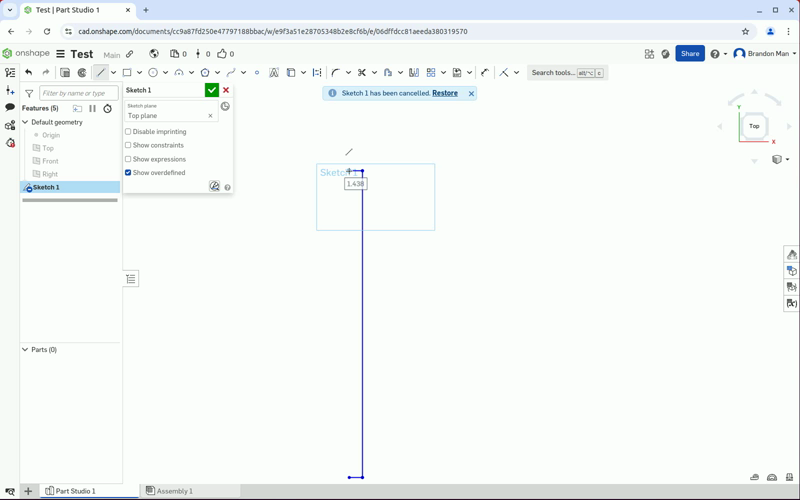
scroll(-6)
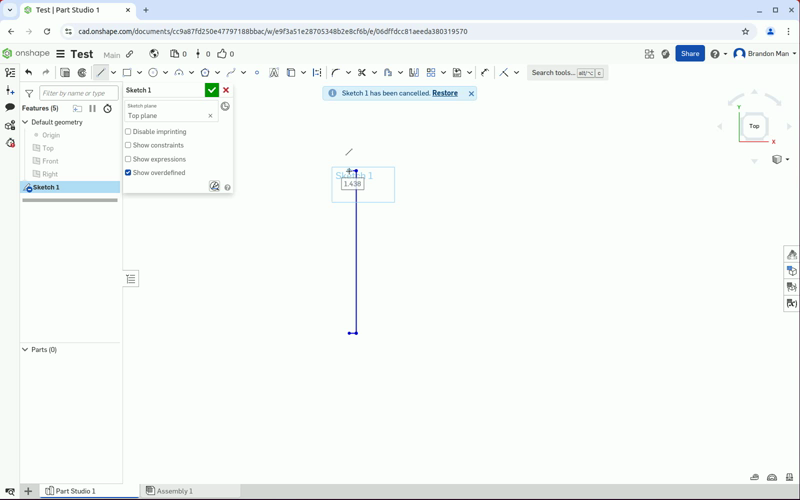
key_up(shift)
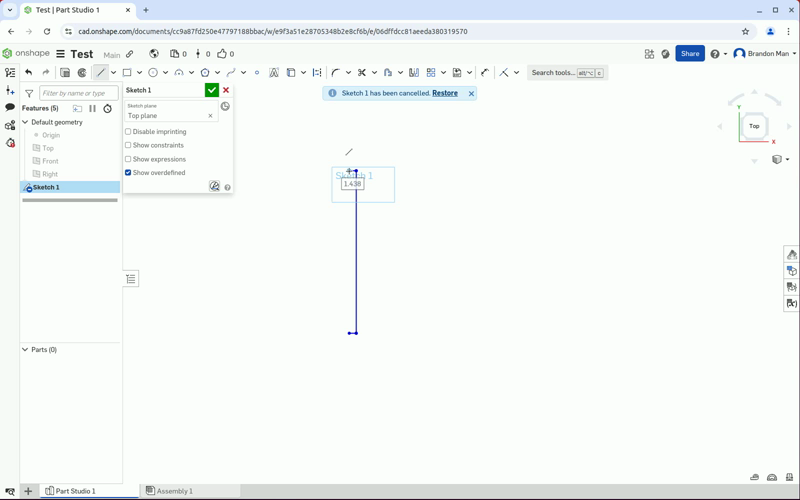
key_down(shift)
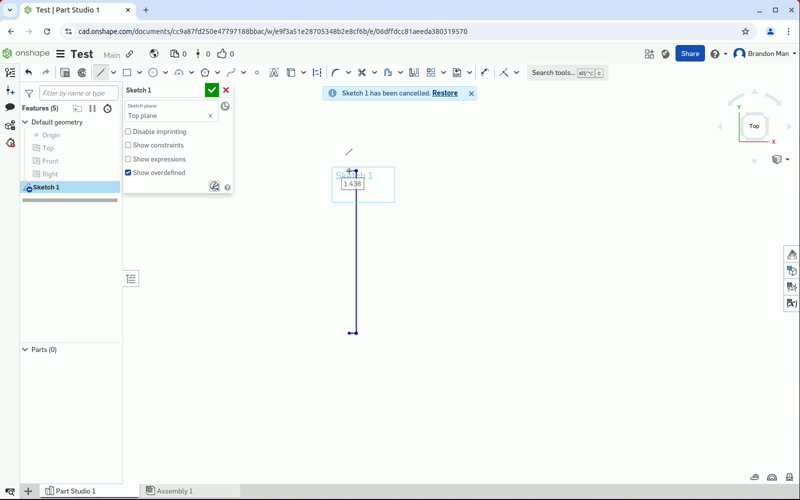
mouse_move(349, 333)
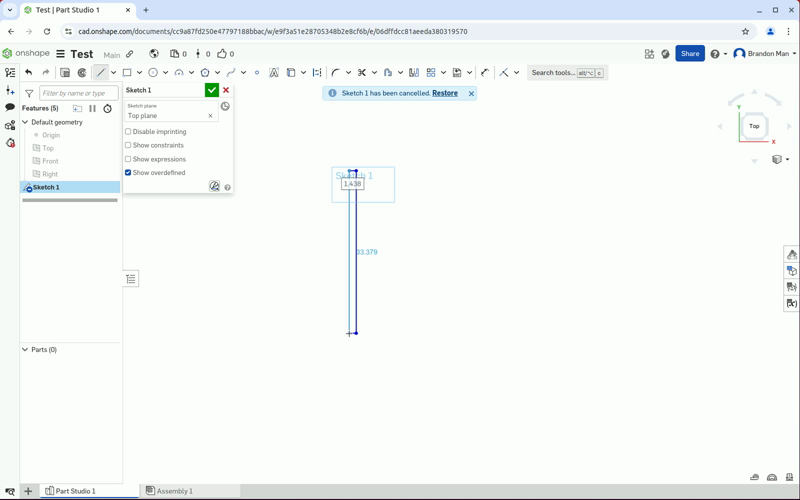
key_up(shift)
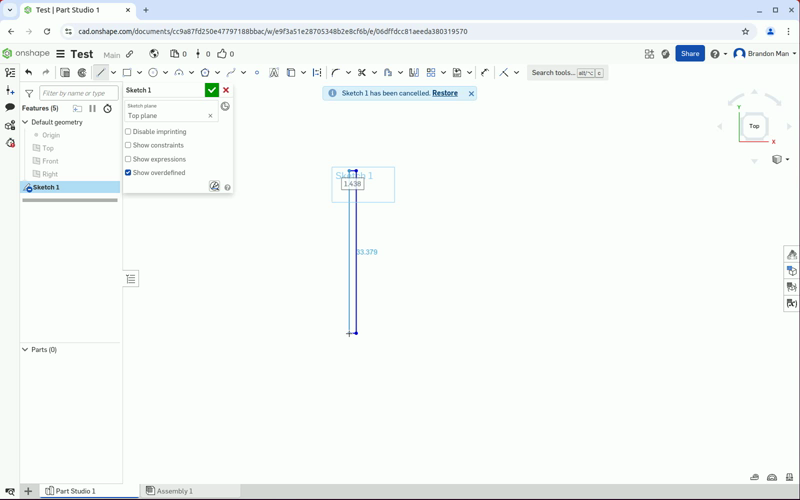
click(349, 333)
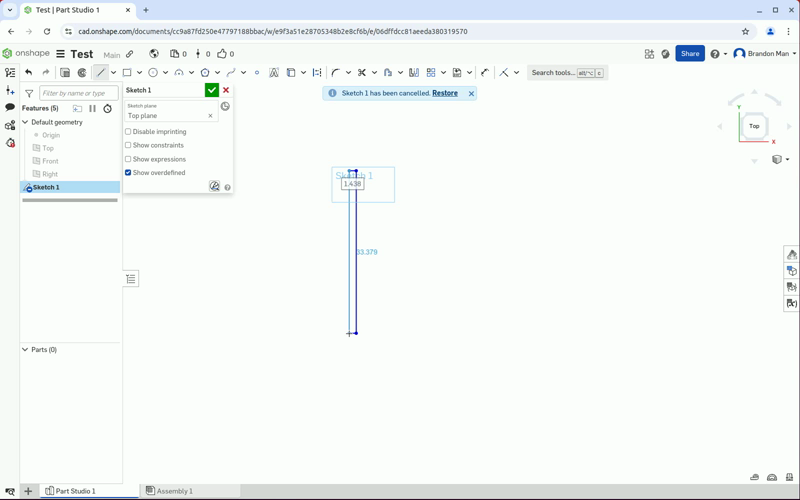
key(esc)
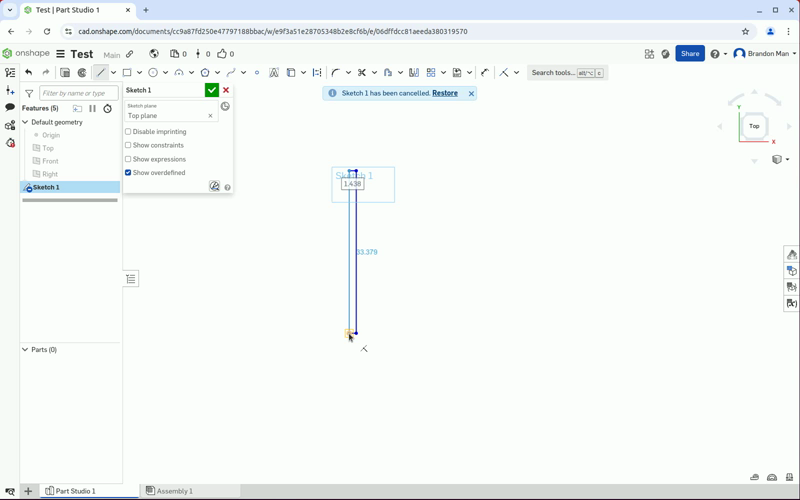
mouse_move(354, 247)
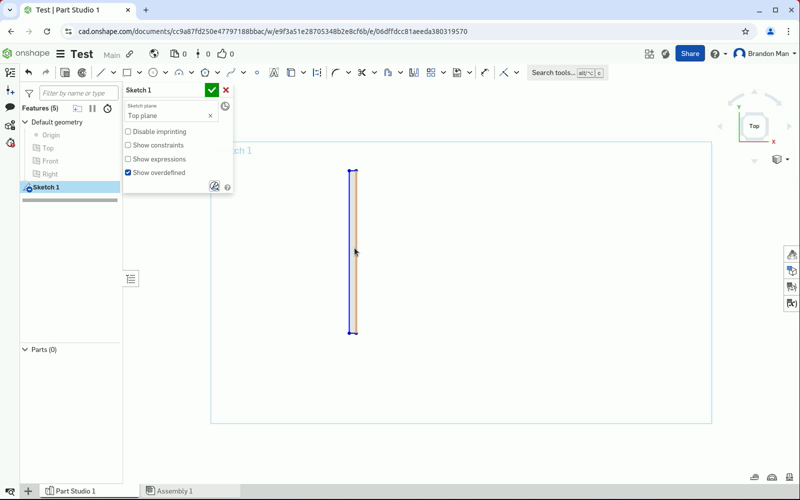
scroll(6)
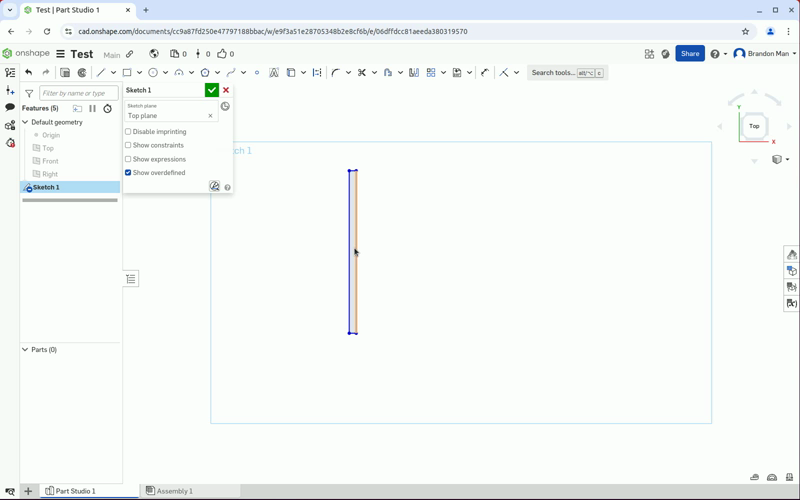
scroll(6)
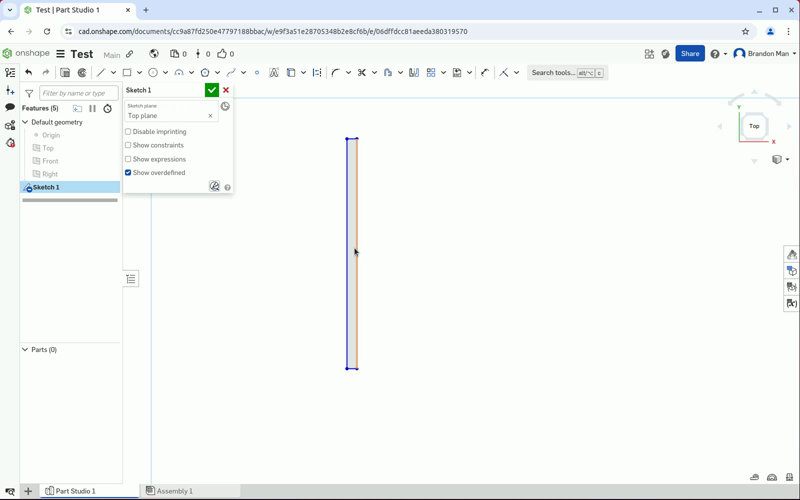
scroll(6)
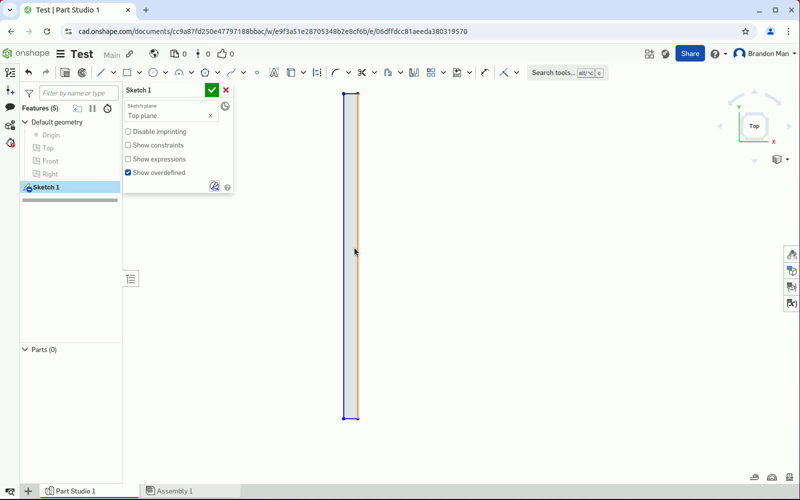
scroll(6)
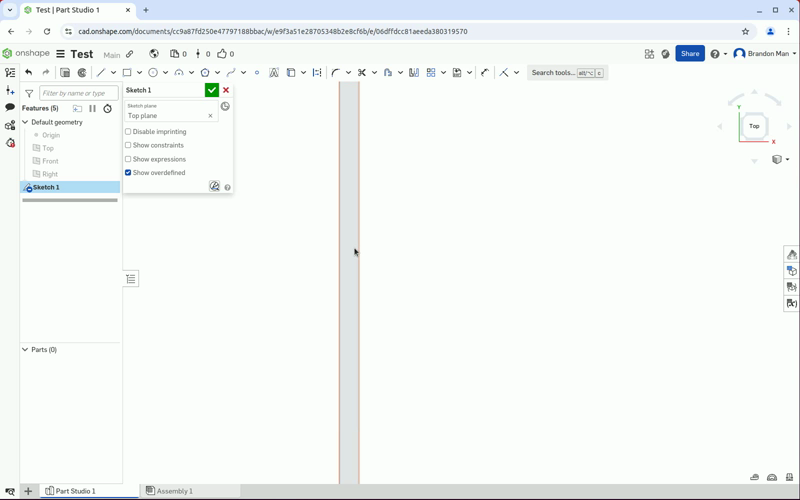
scroll(6)
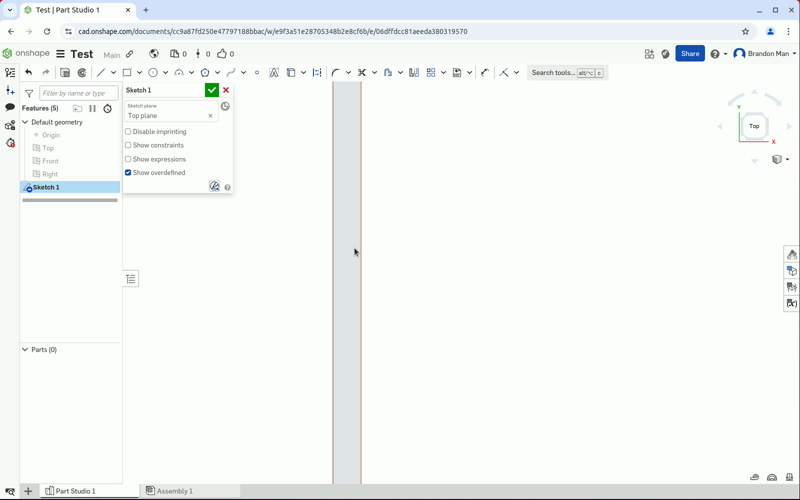
scroll(6)
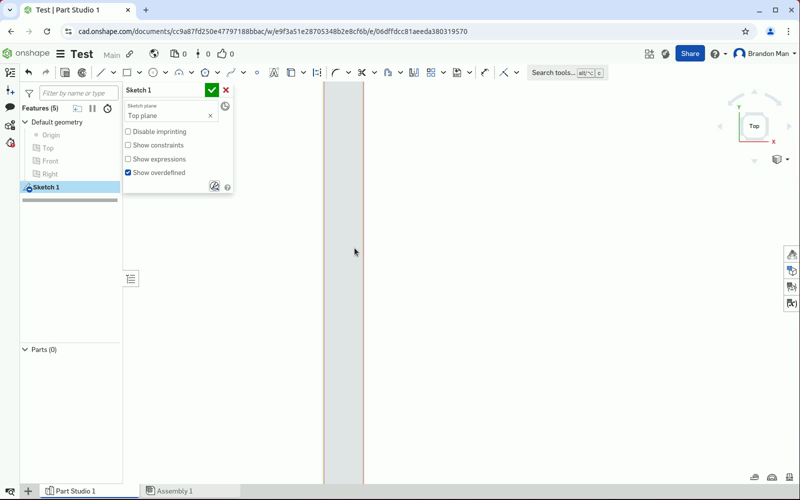
scroll(6)
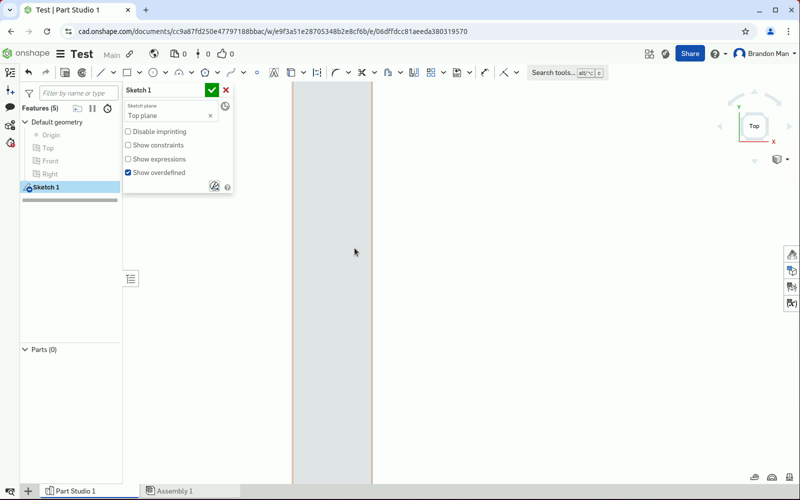
click(354, 247)
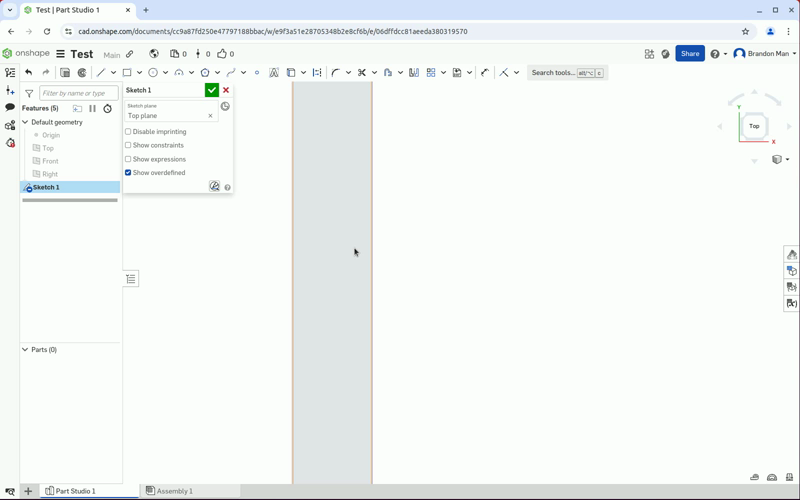
scroll(-6)
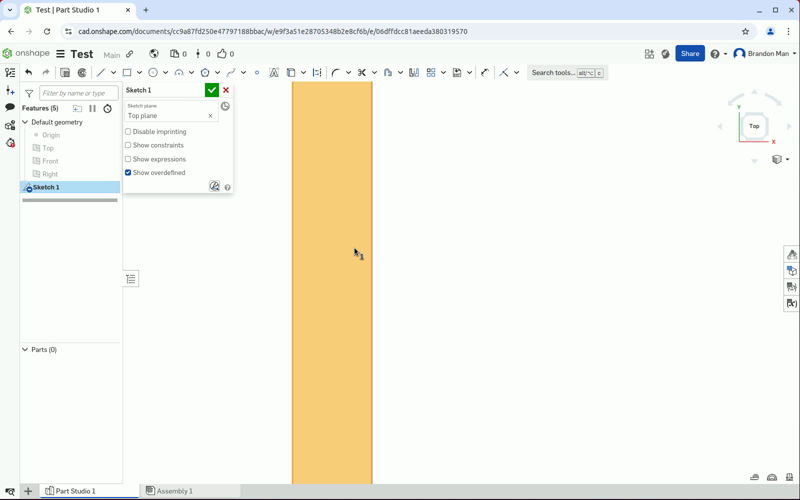
scroll(-6)
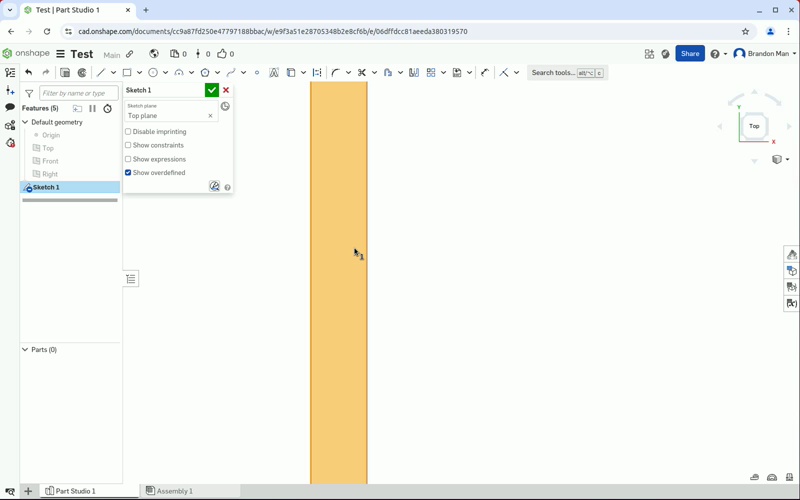
scroll(-6)
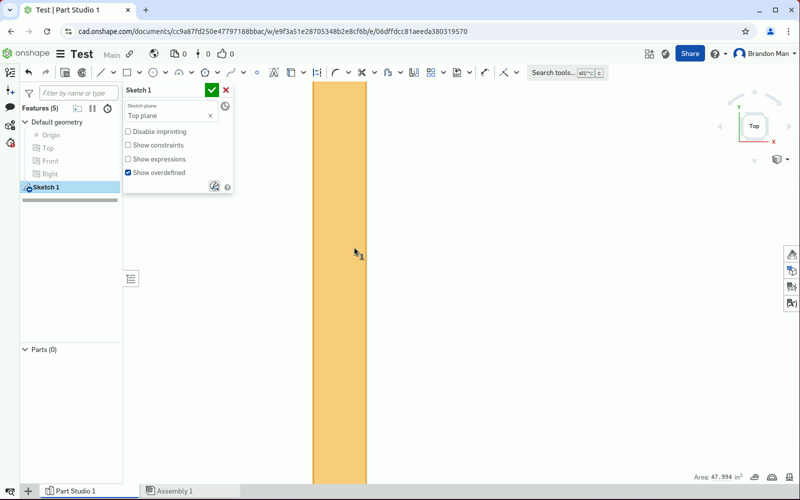
scroll(-6)
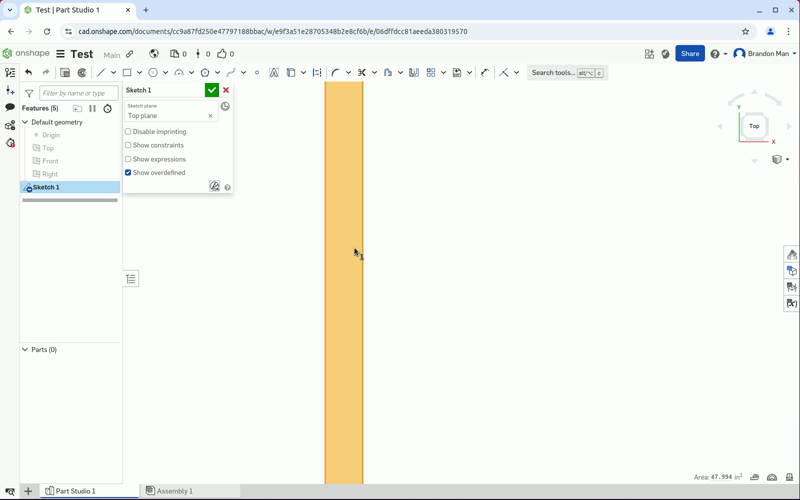
scroll(-6)
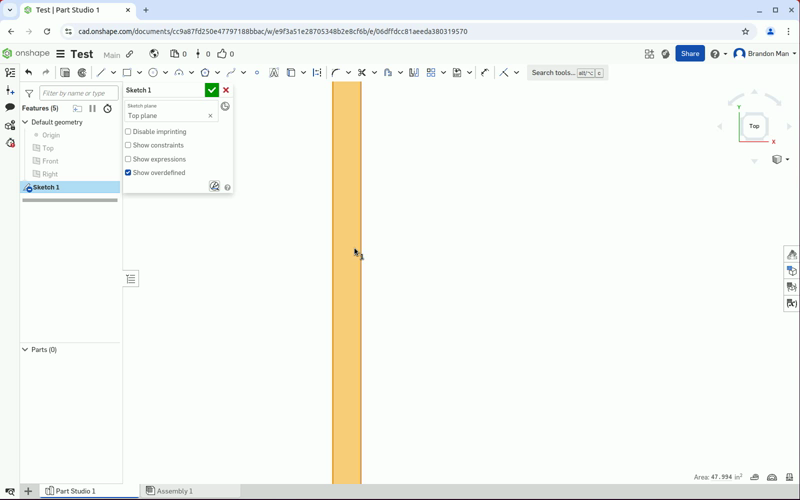
scroll(-6)
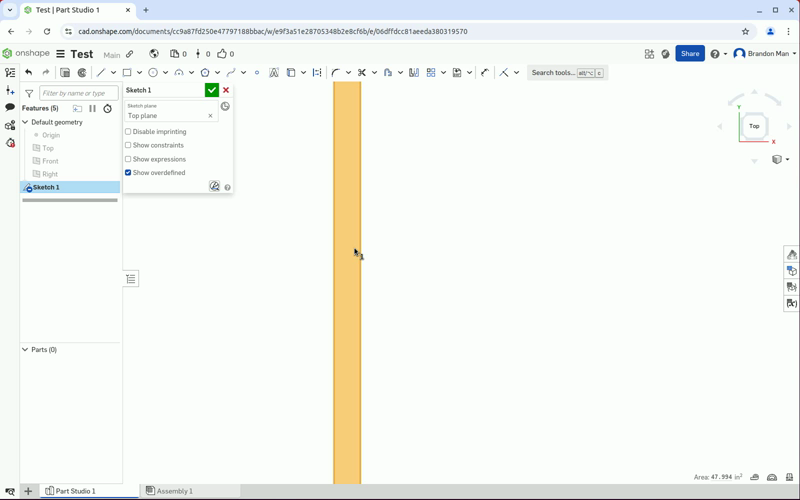
scroll(-6)
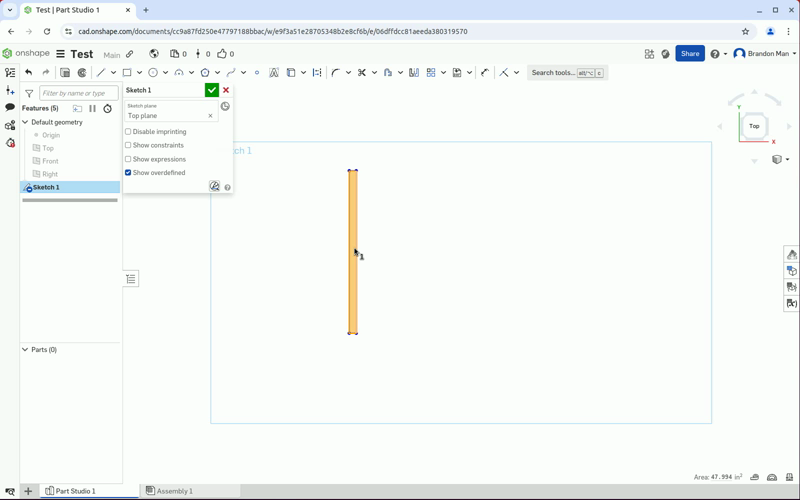
mouse_move(73, 352)
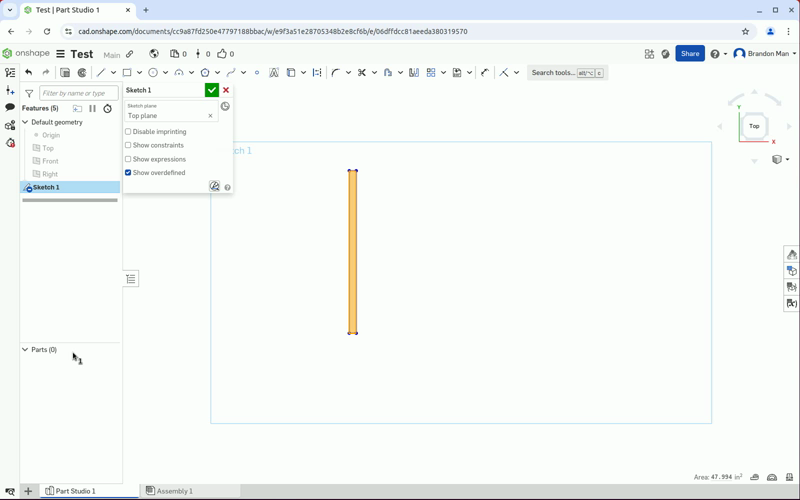
key(shift+y)
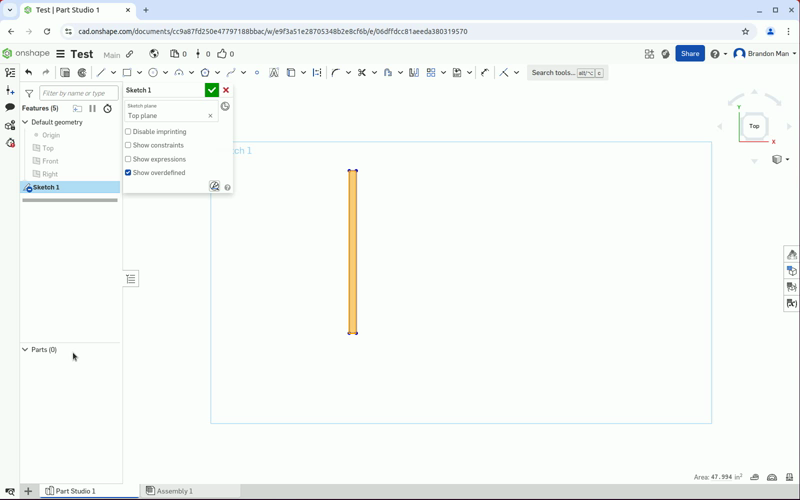
key(shift+e)
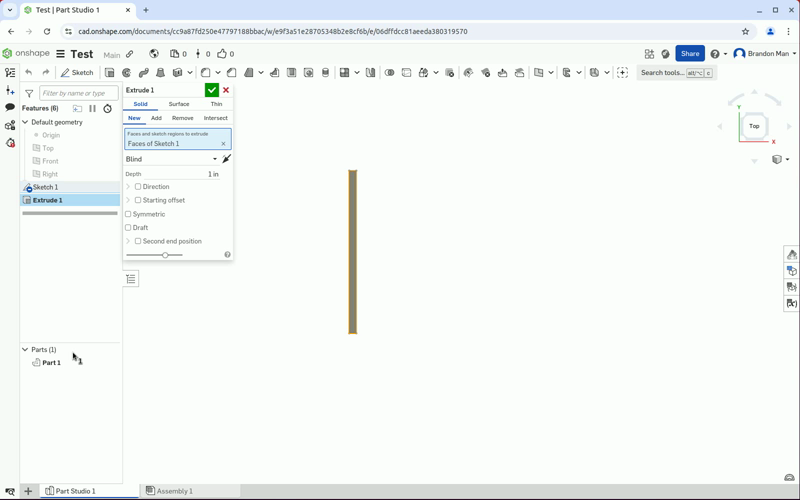
mouse_move(143, 106)
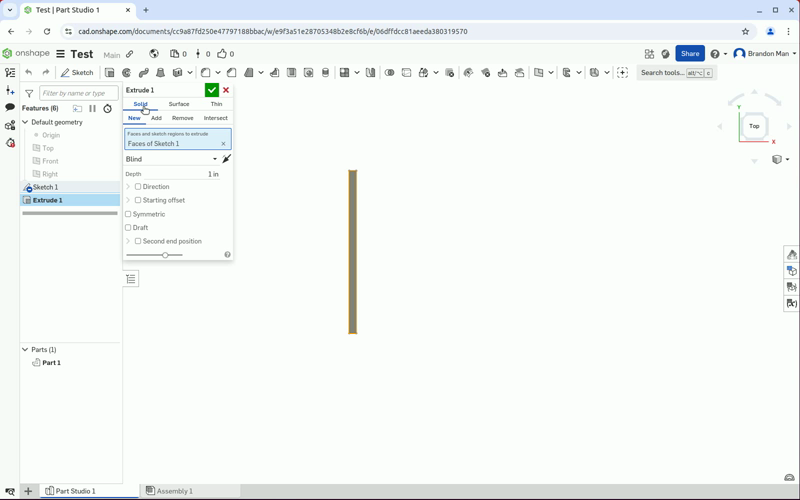
click(143, 106)
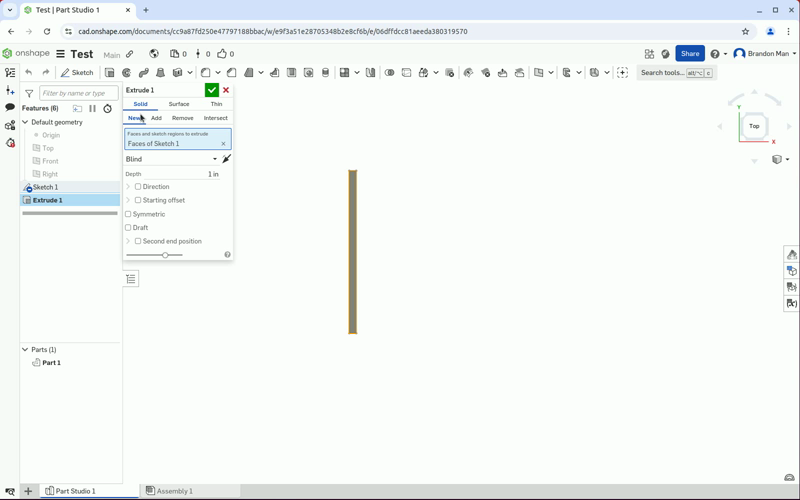
mouse_move(137, 120)
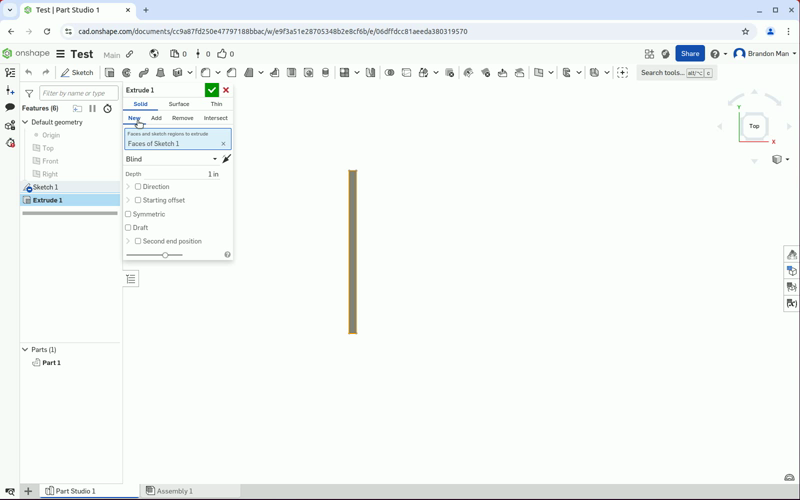
click(137, 120)
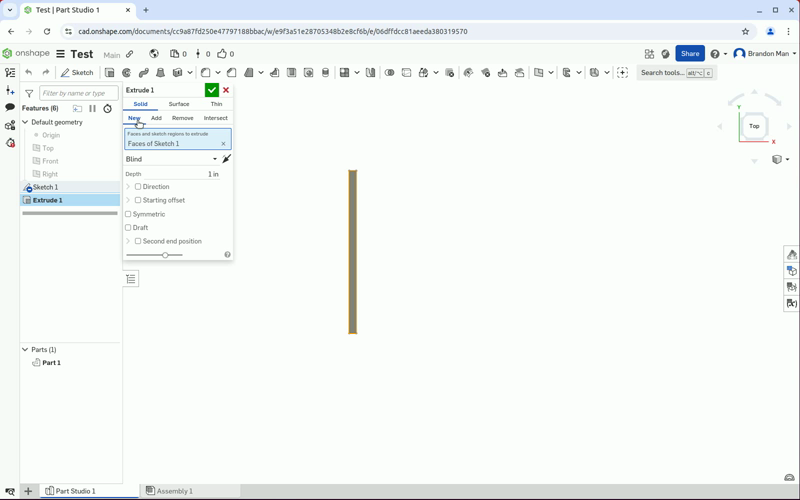
key(tab, 4)
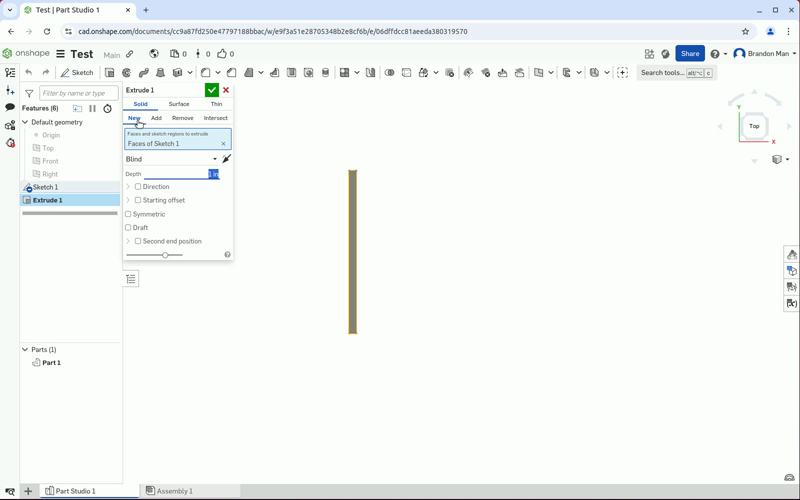
text(19.498)
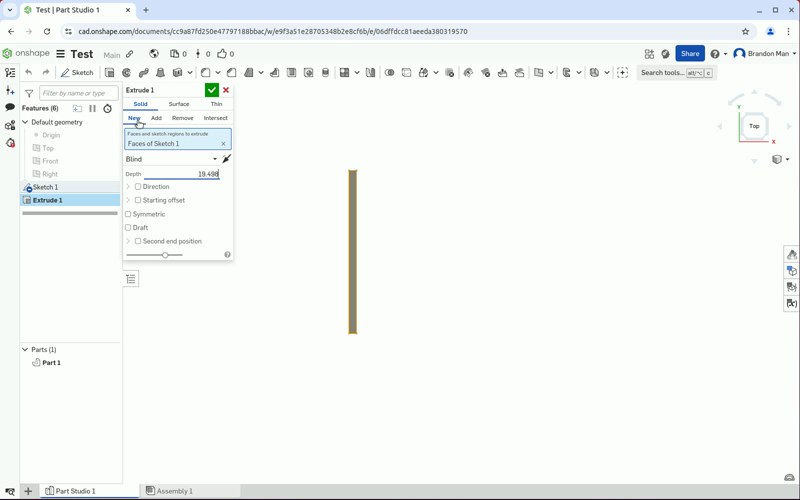
key(enter)
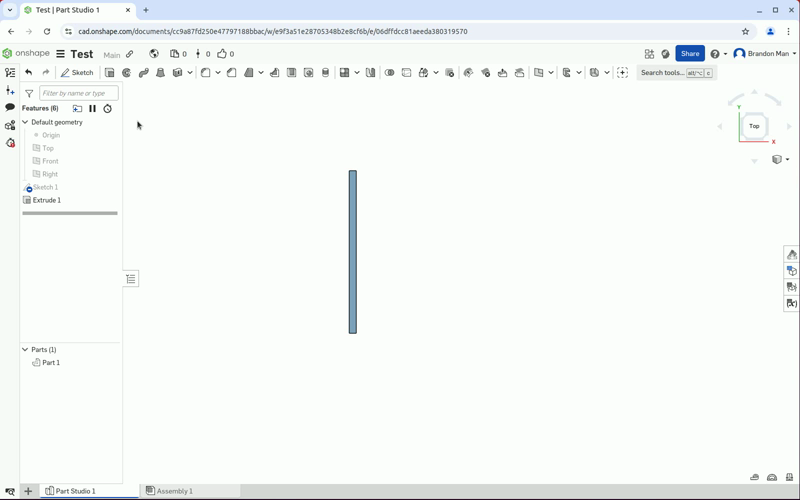
key(shift+h)
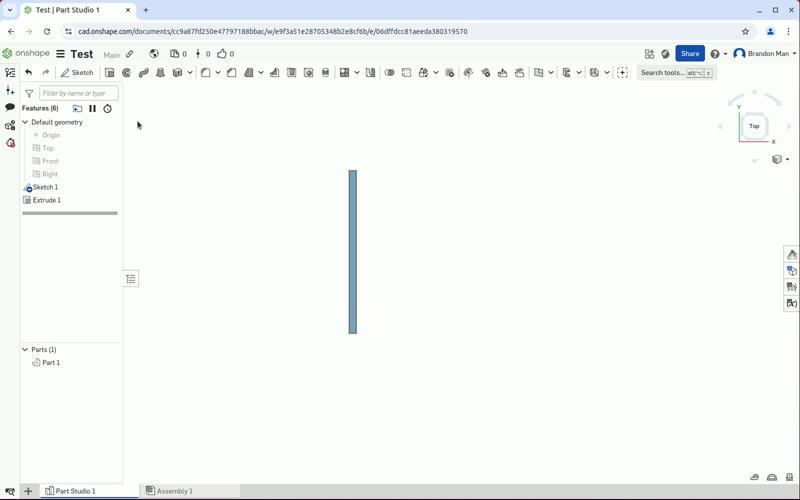
key(shift+h)
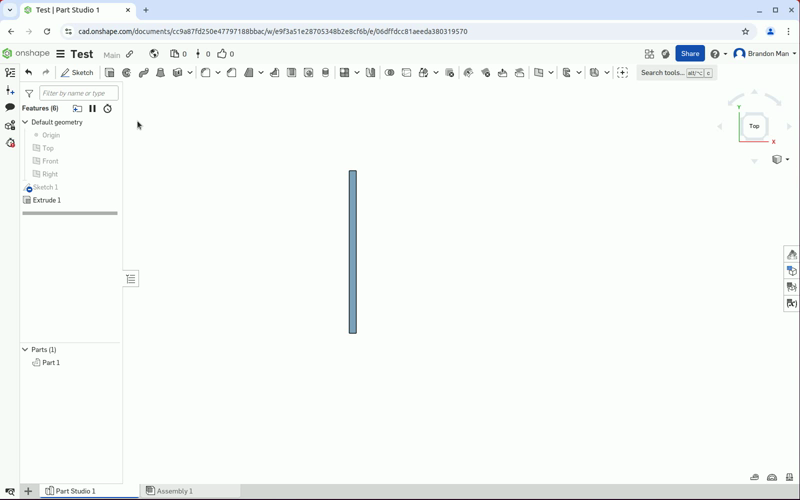
mouse_move(73, 189)
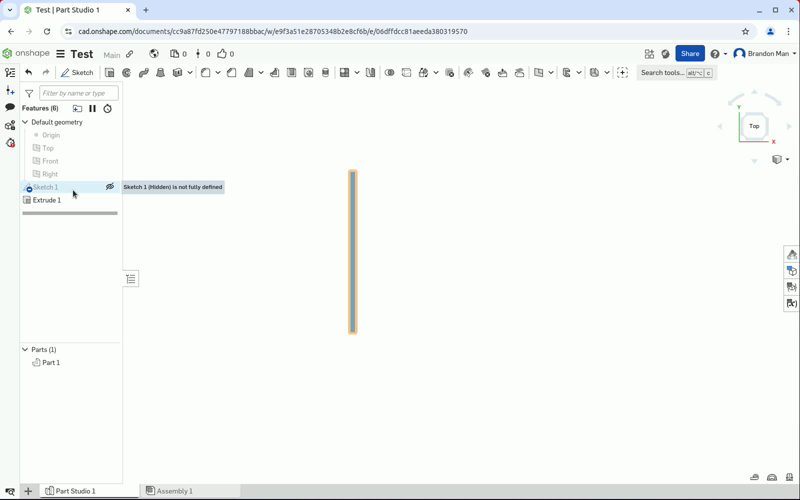
click(73, 189)
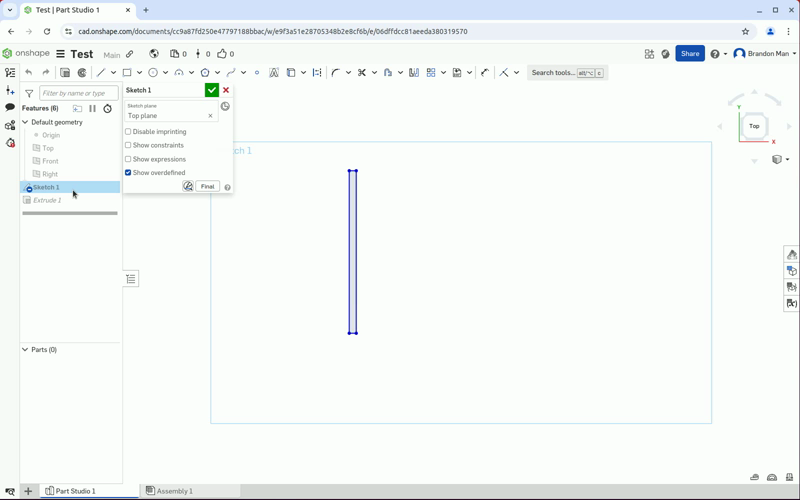
mouse_move(229, 92)
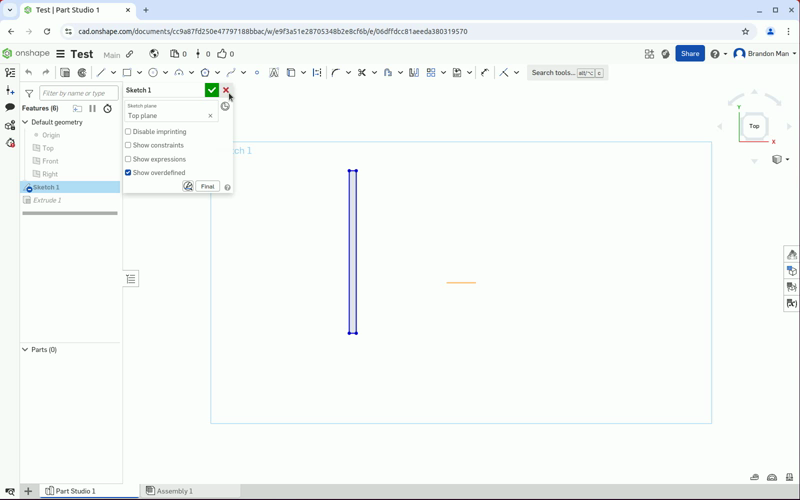
click(229, 92)
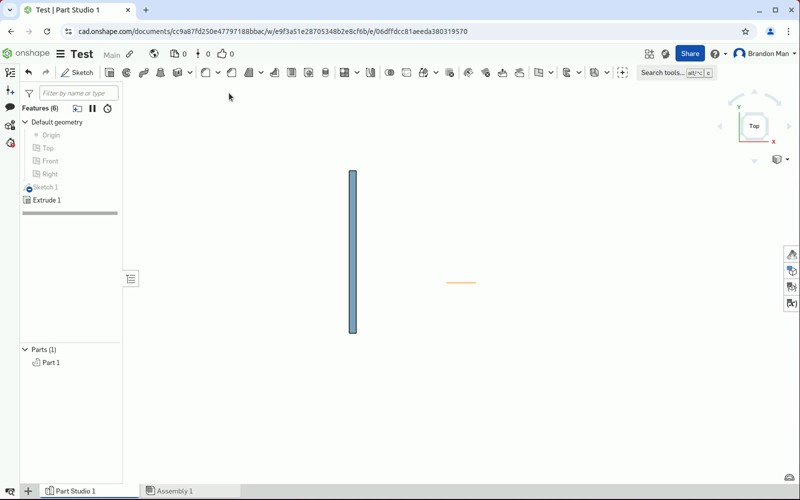
mouse_move(73, 352)
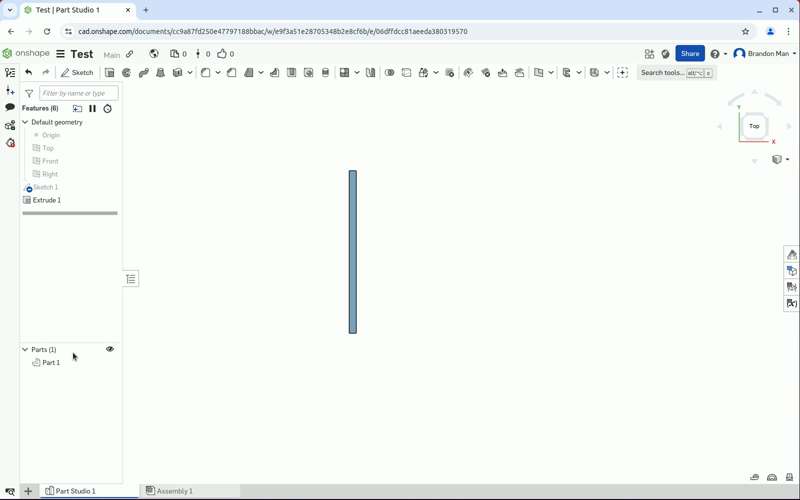
key(y)
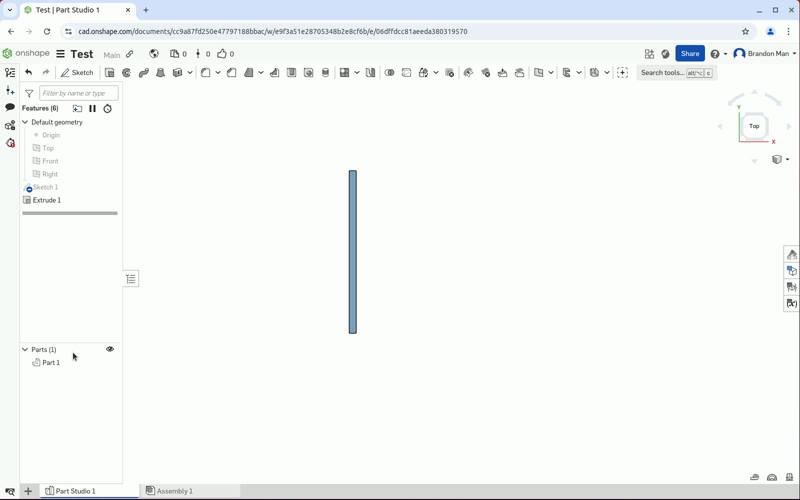
key(shift+p)
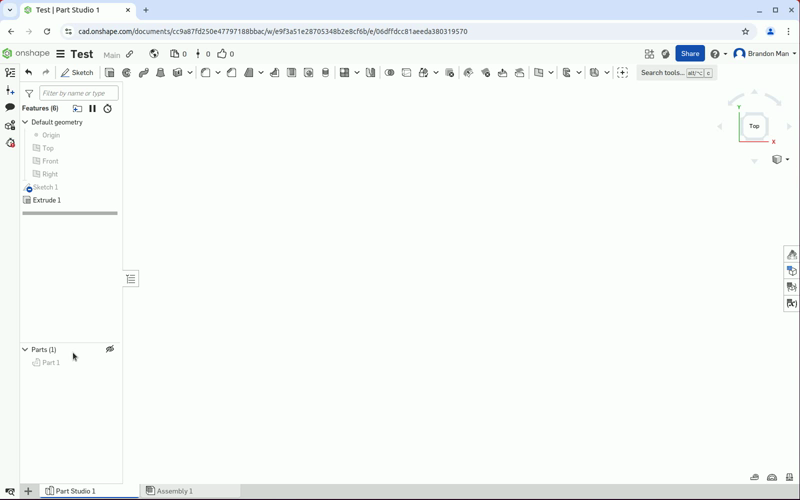
key(space)
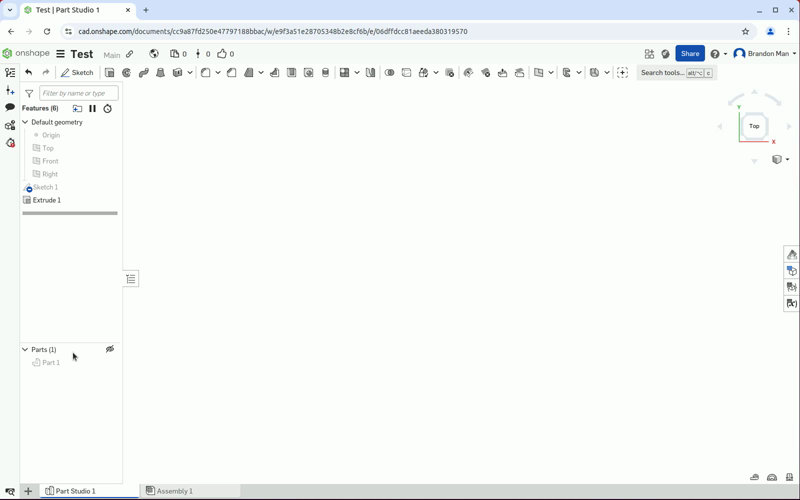
key_down(shift)
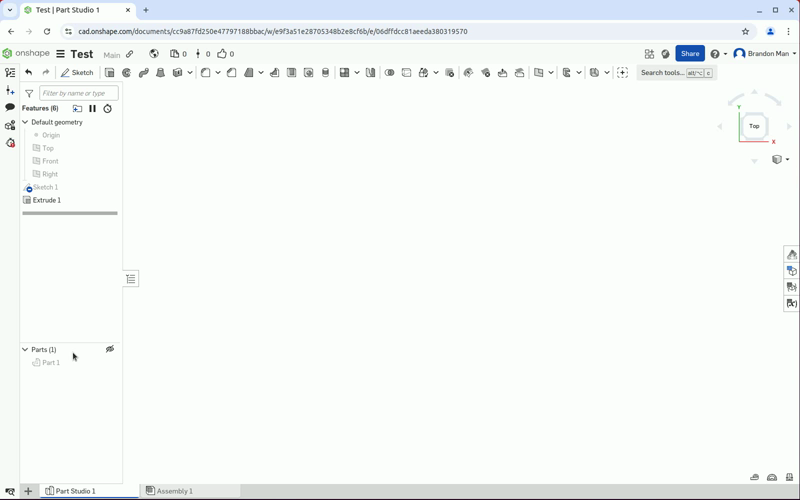
key(up)
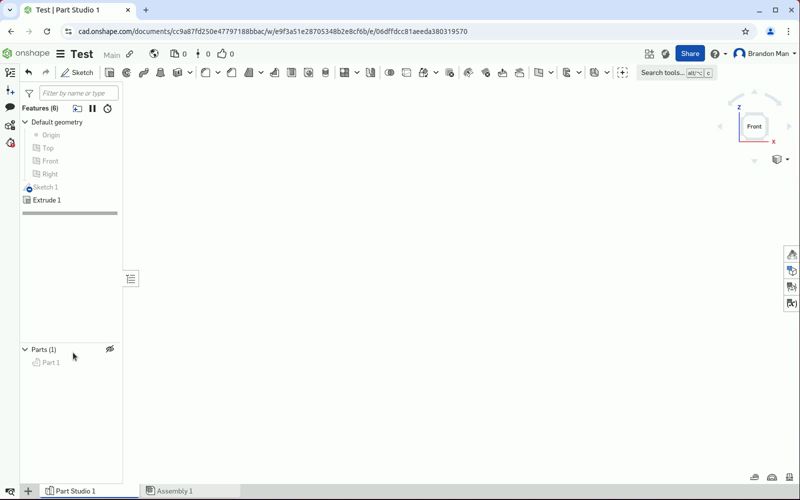
key_up(shift)
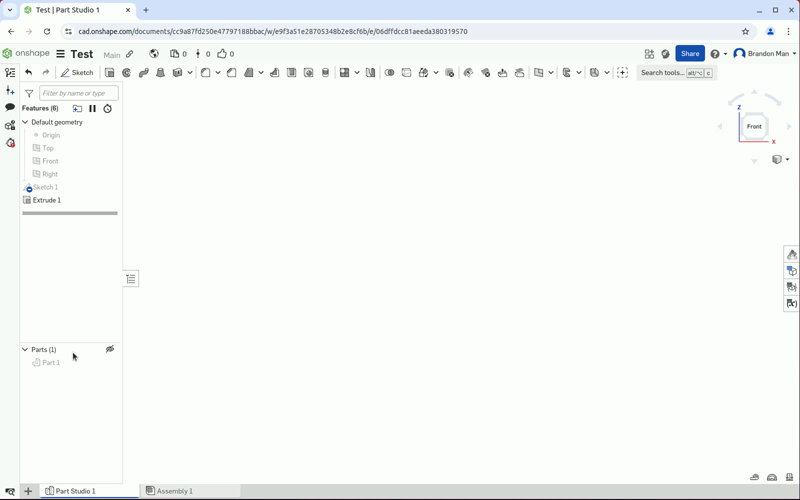
key(space)
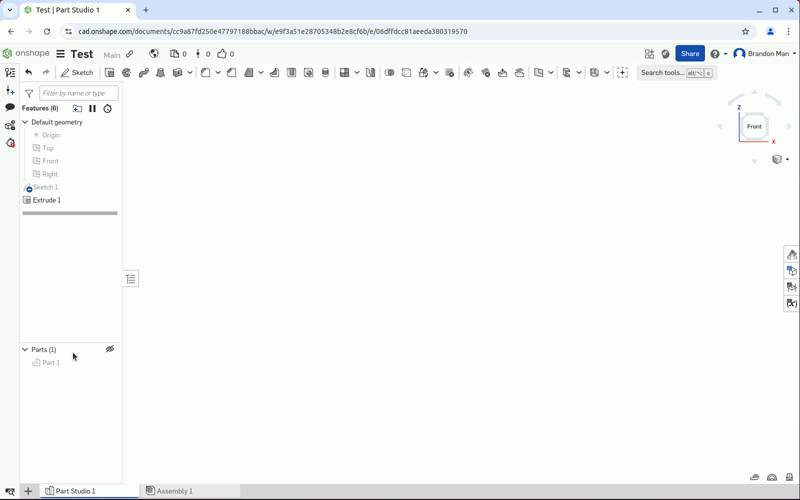
key_down(shift)
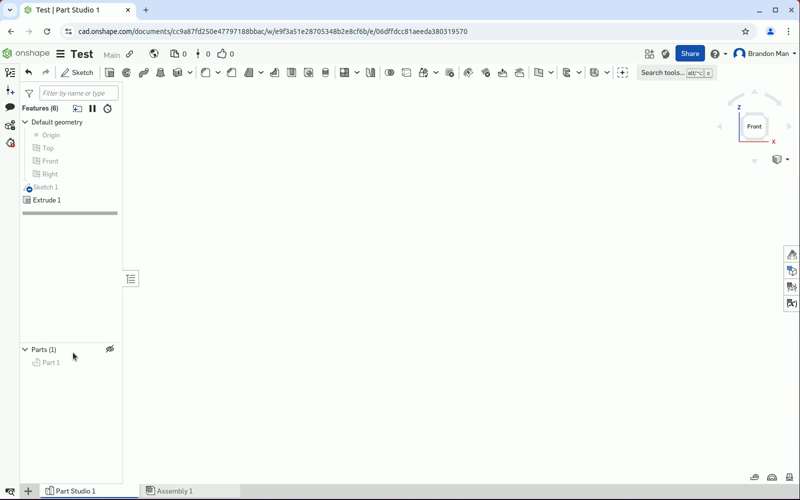
key(left)
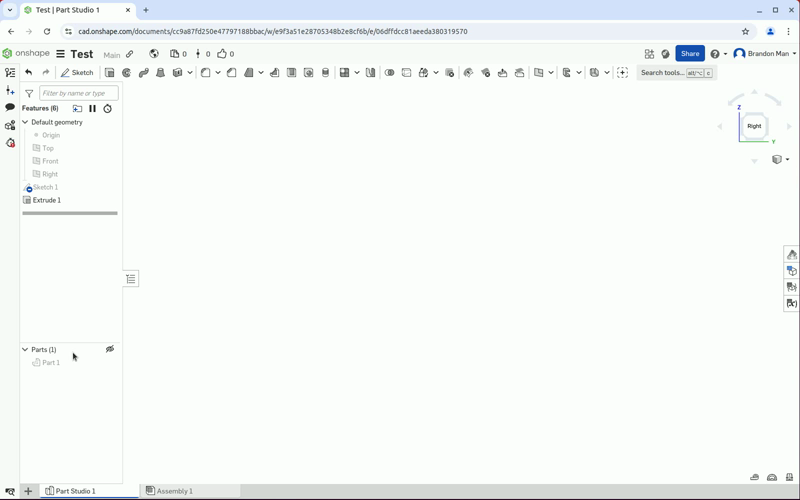
key_up(shift)
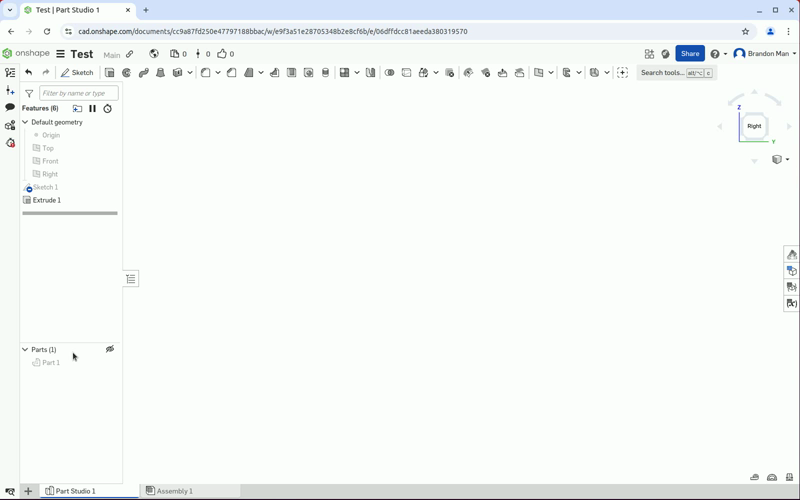
mouse_move(73, 352)
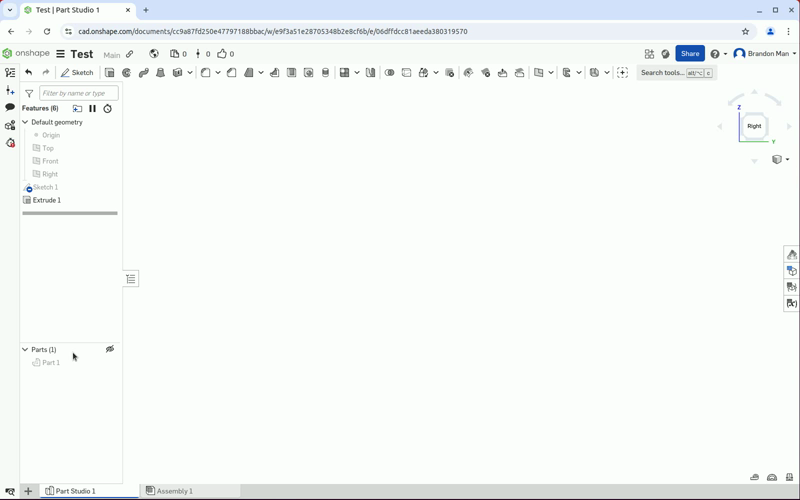
key(shift+y)
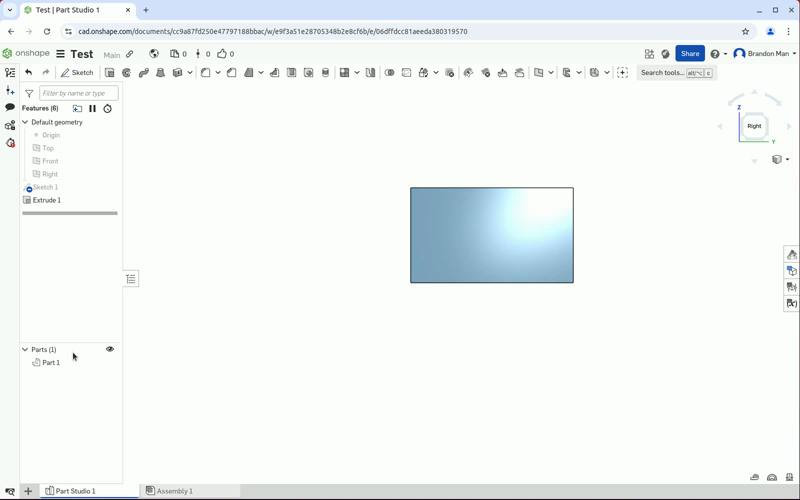
mouse_move(541, 75)
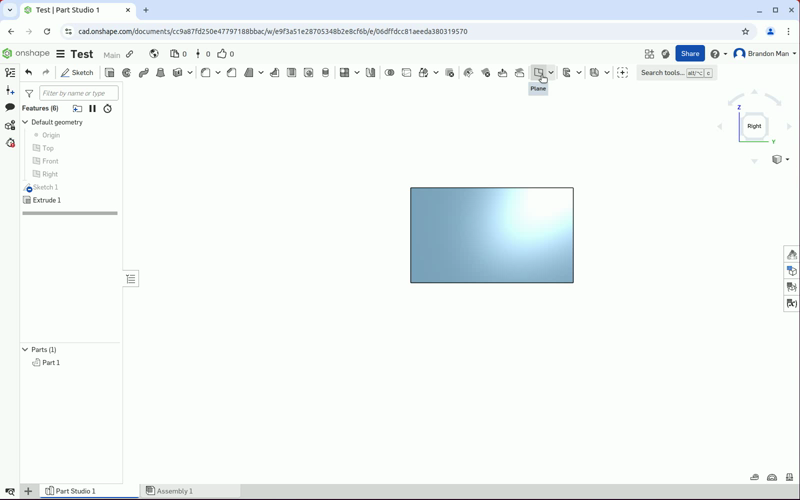
click(541, 75)
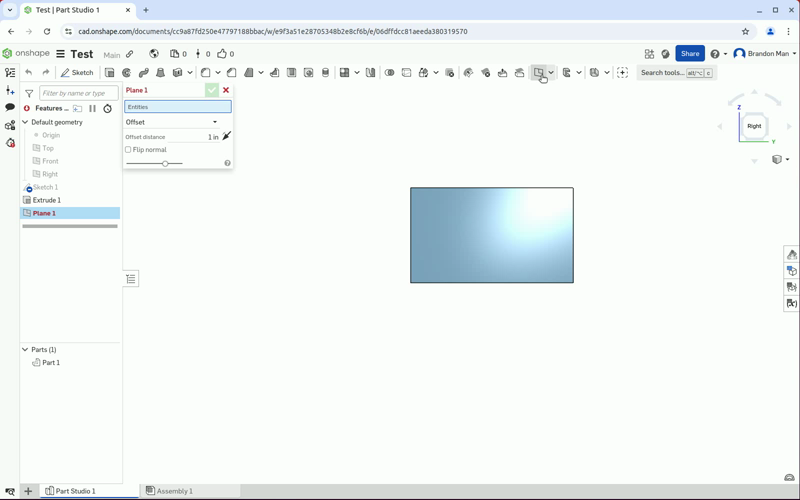
mouse_move(73, 176)
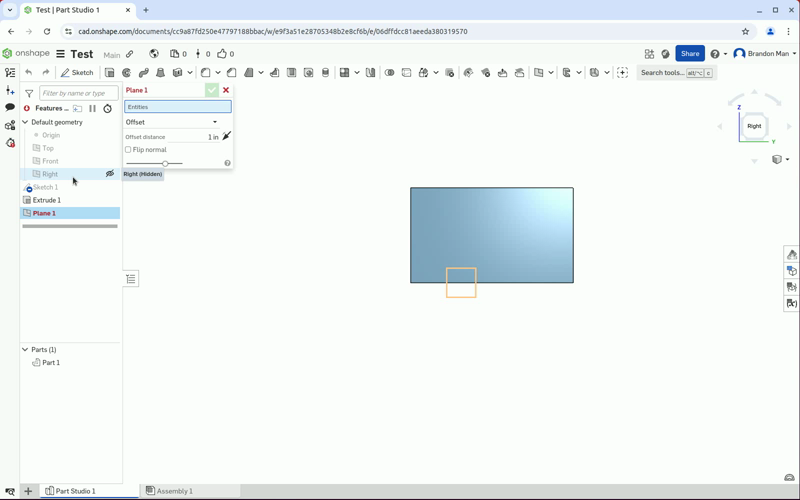
click(73, 176)
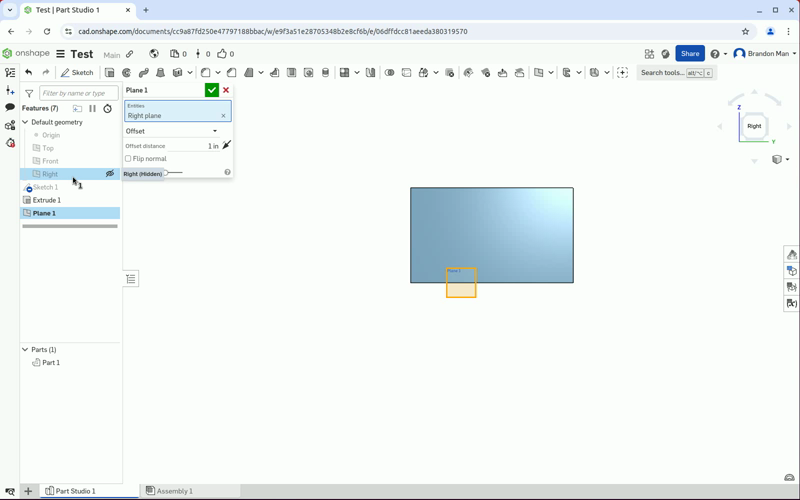
key(tab, 2)
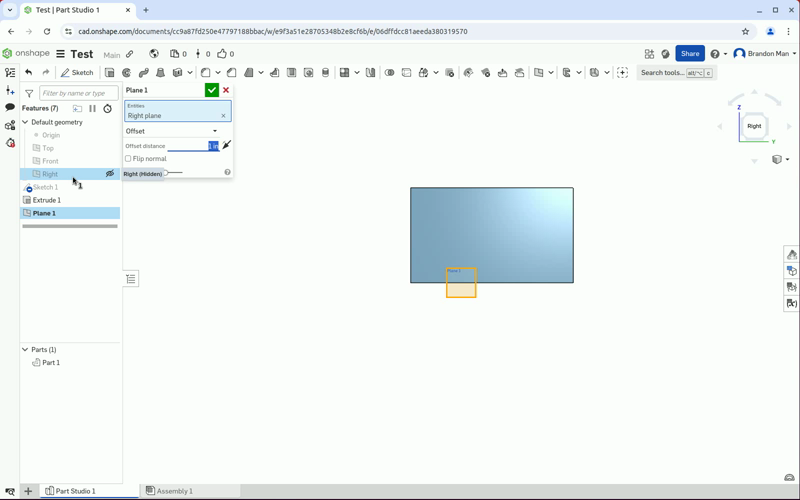
text(22.862)
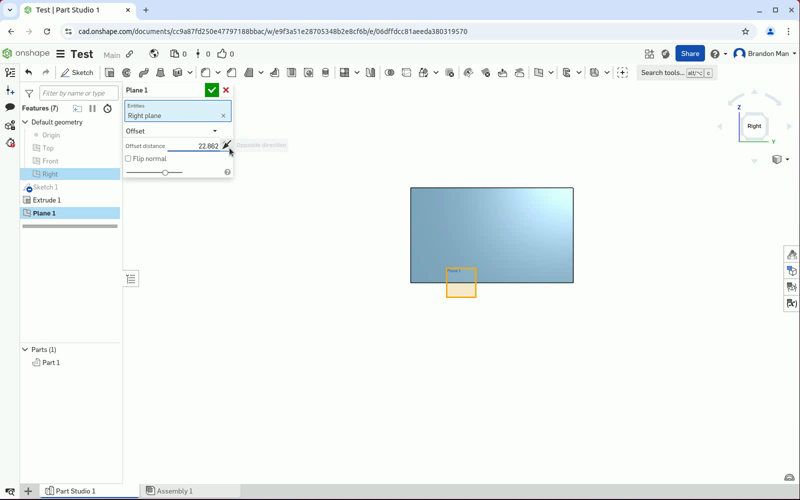
mouse_move(229, 147)
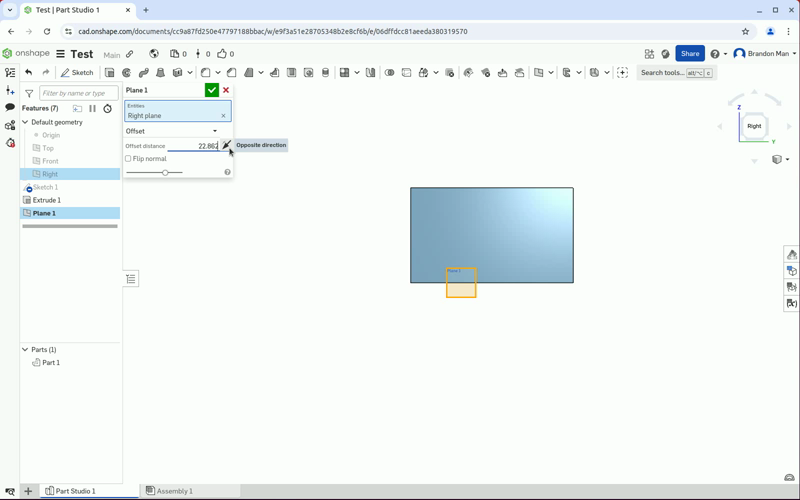
click(229, 147)
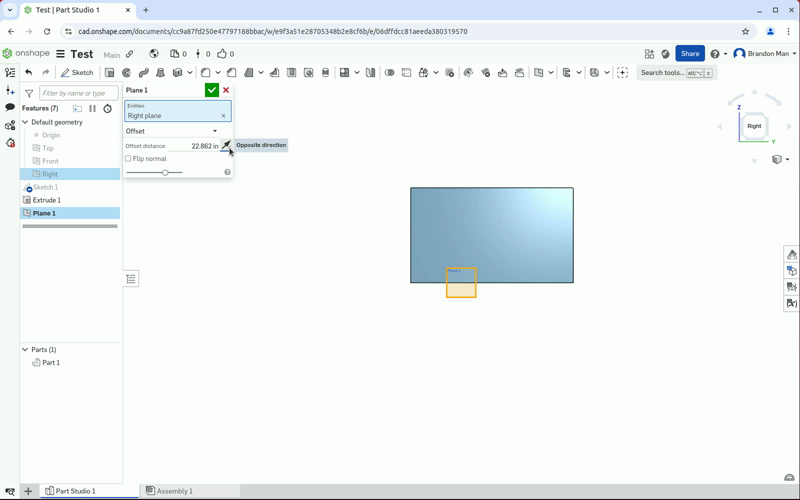
key(enter, 2)
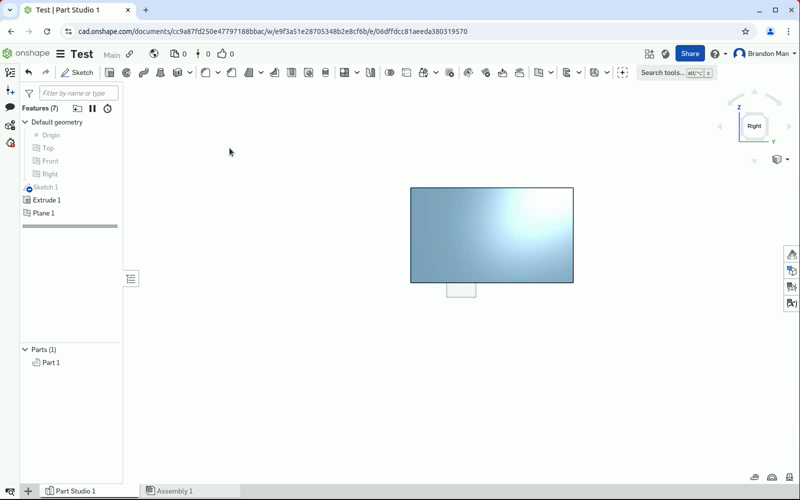
key(shift+s)
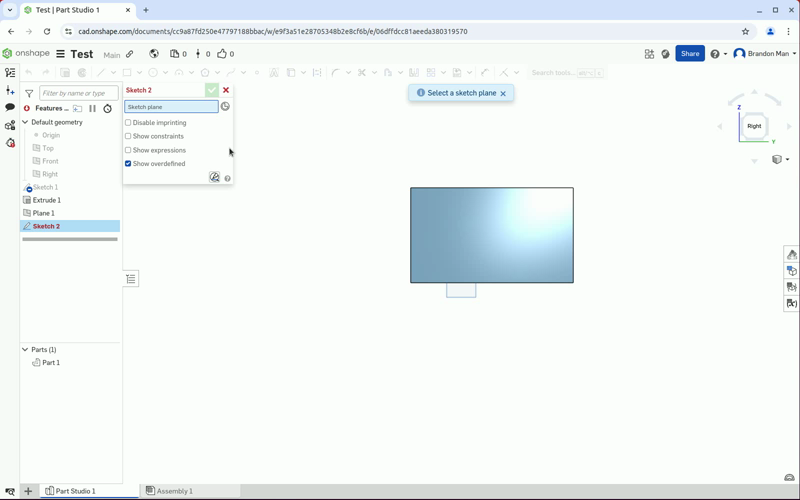
mouse_move(73, 215)
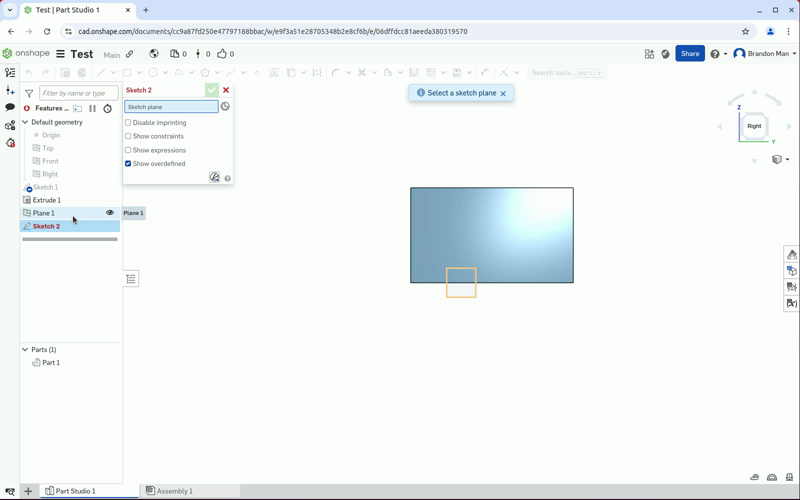
click(73, 215)
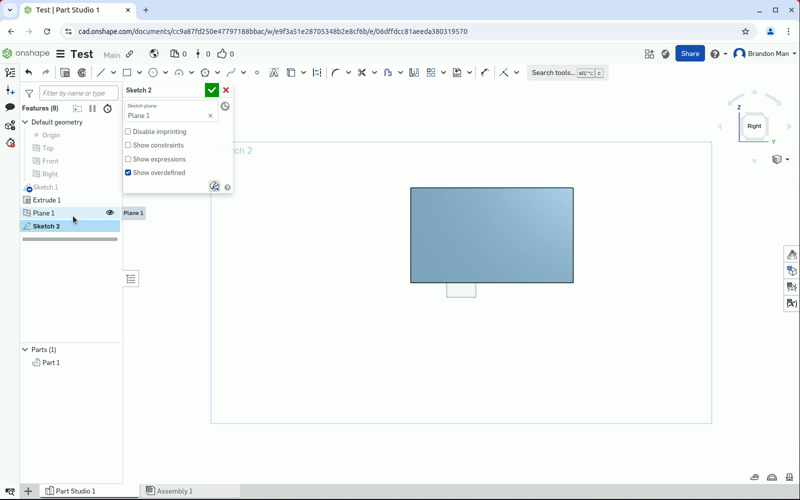
mouse_move(73, 352)
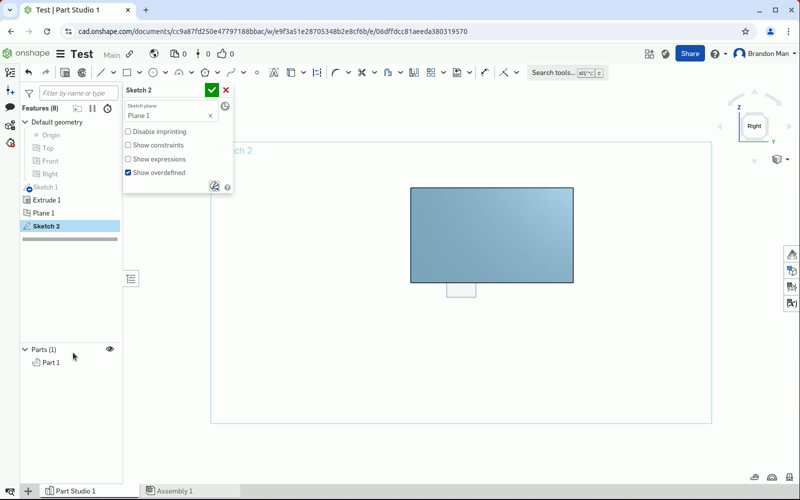
key(y)
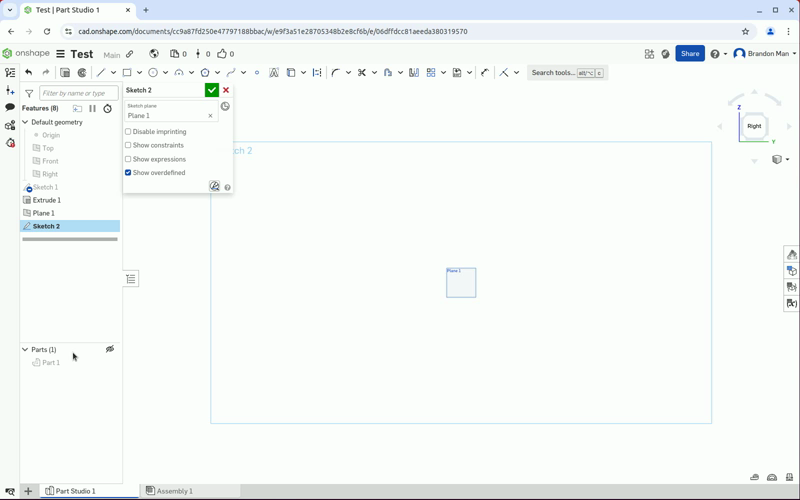
key(l)
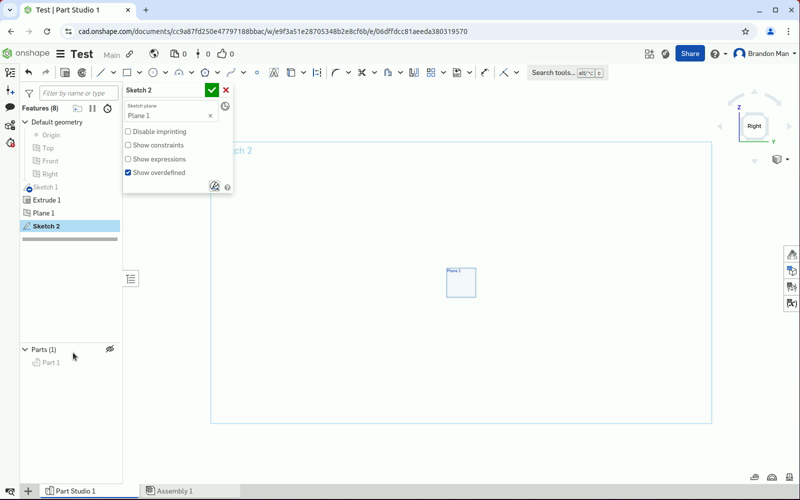
key_down(shift)
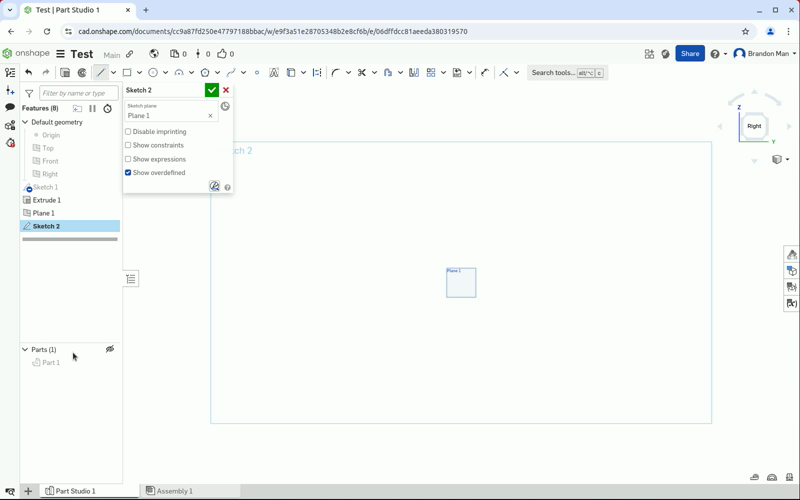
mouse_move(494, 228)
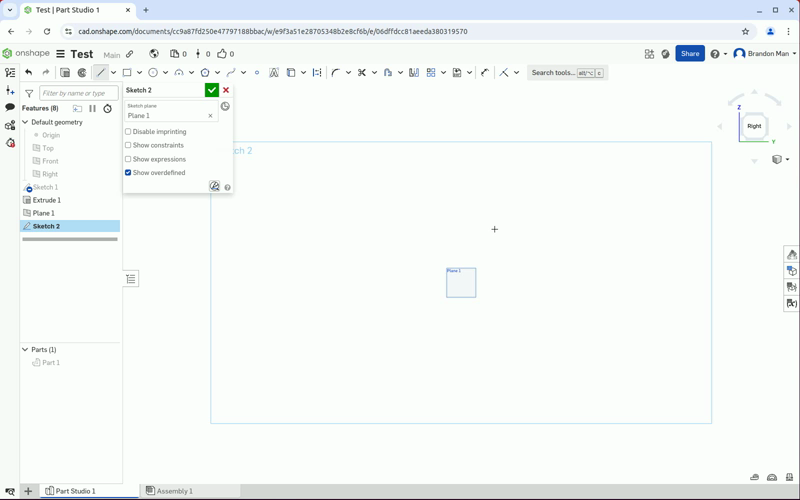
click(494, 228)
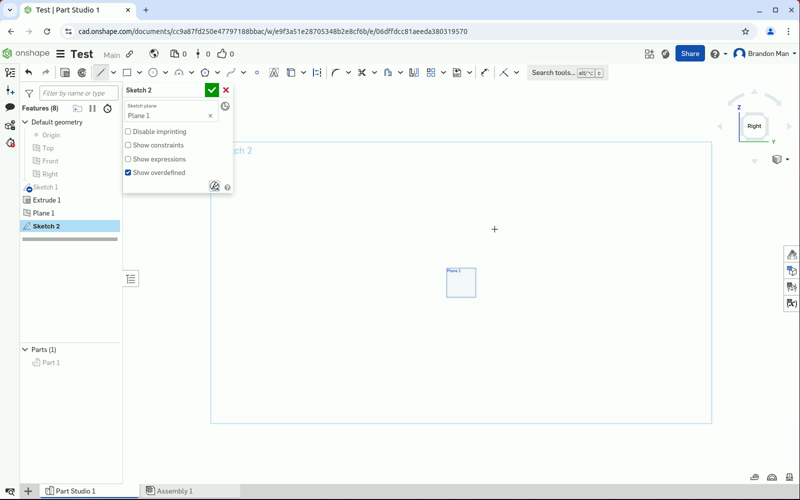
key_up(shift)
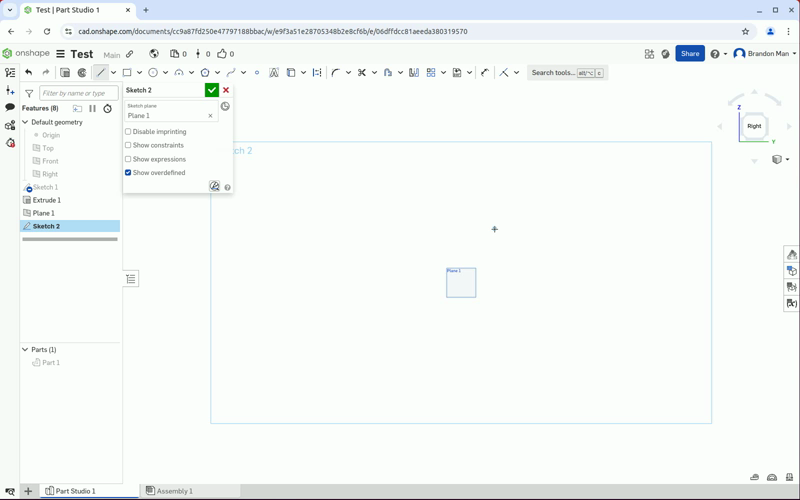
key_down(shift)
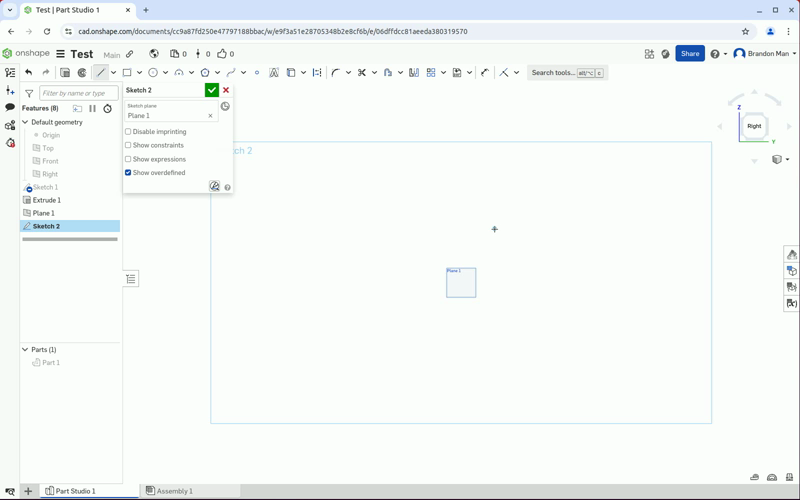
mouse_move(524, 228)
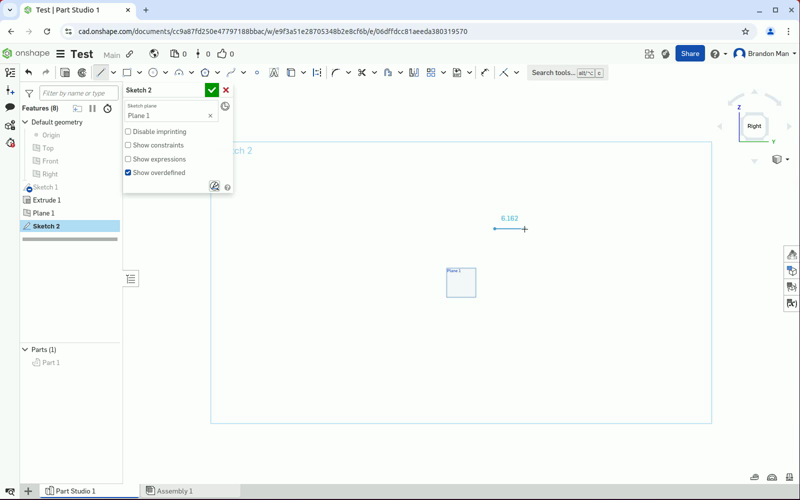
mouse_move(546, 228)
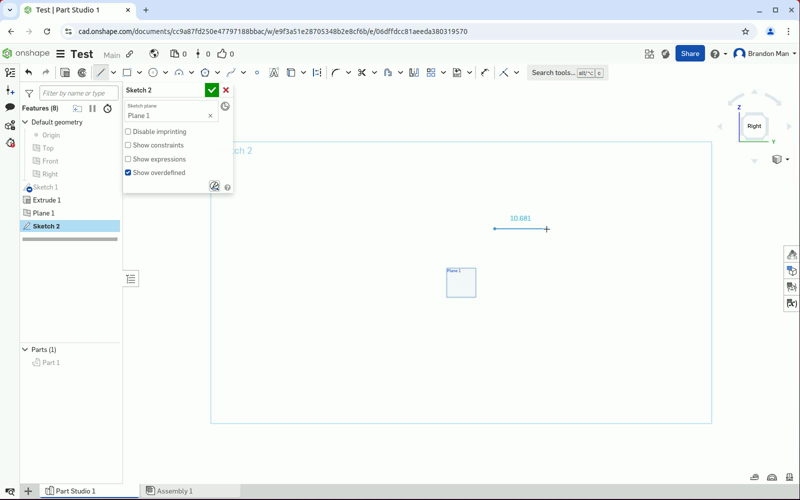
click(546, 228)
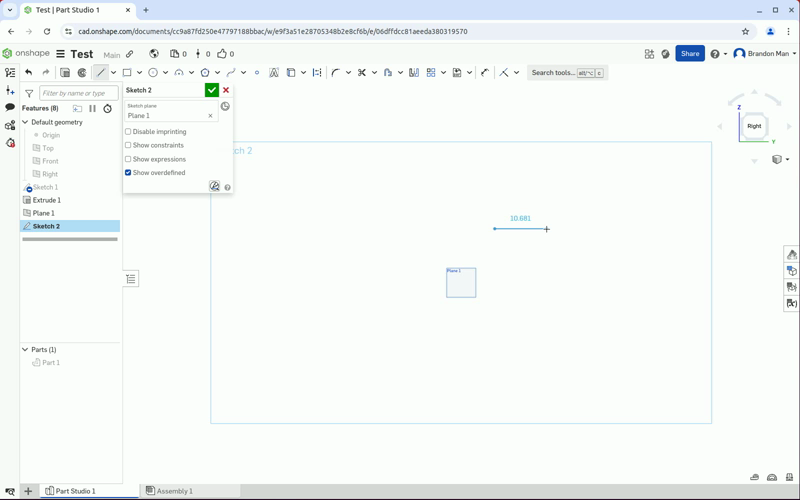
key_up(shift)
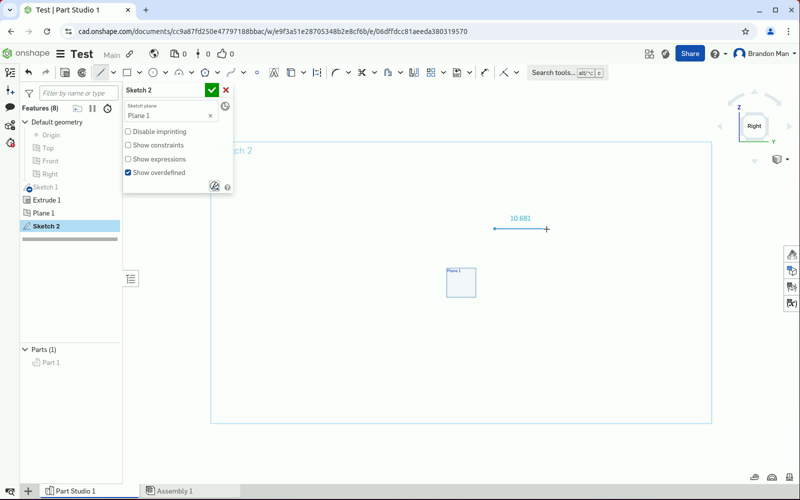
key_down(shift)
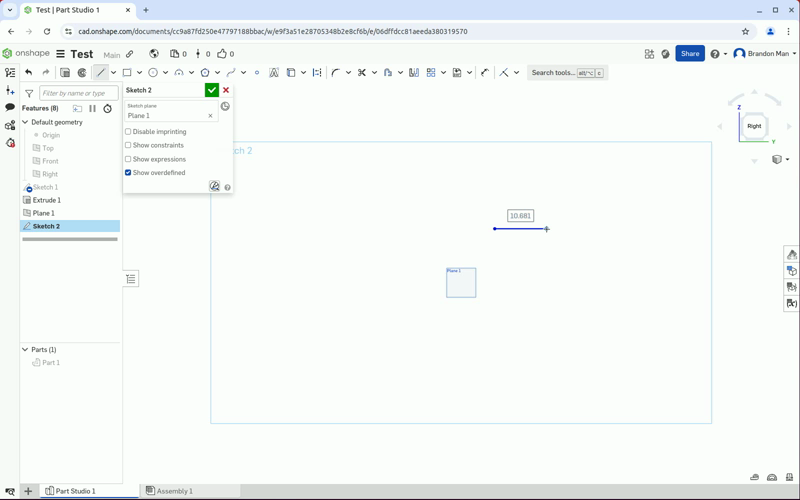
mouse_move(576, 228)
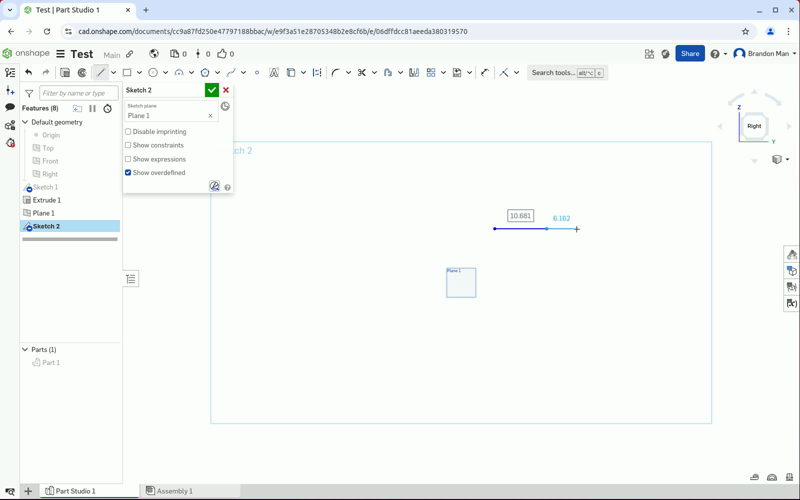
mouse_move(546, 201)
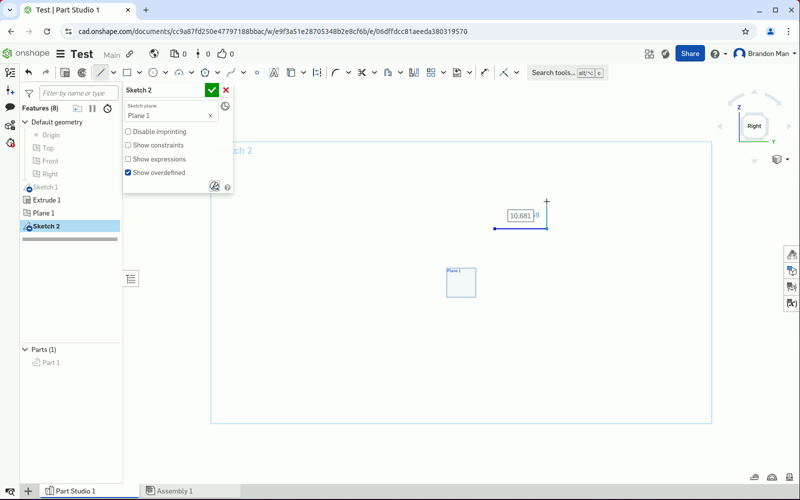
click(546, 201)
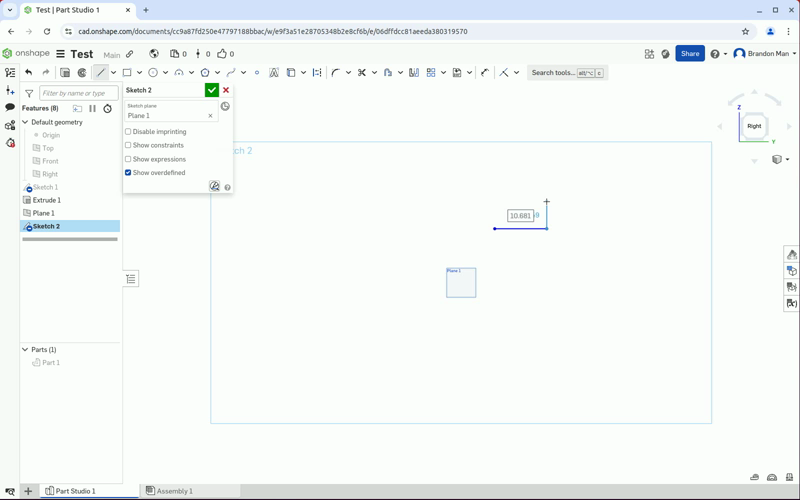
key_up(shift)
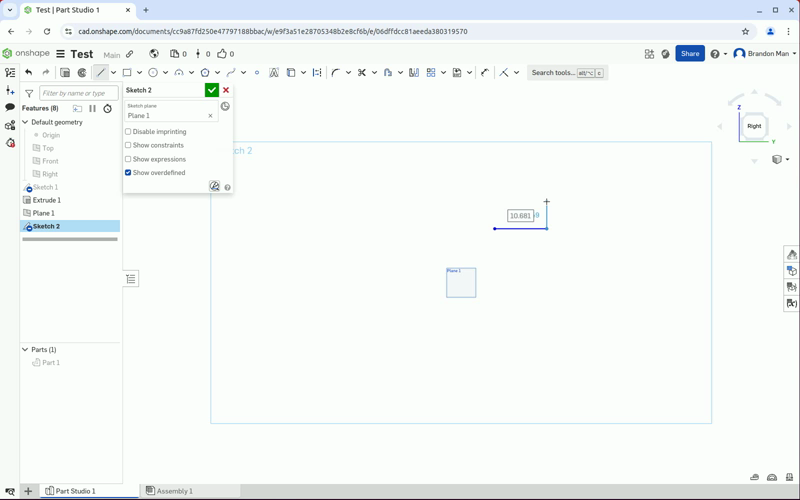
key_down(shift)
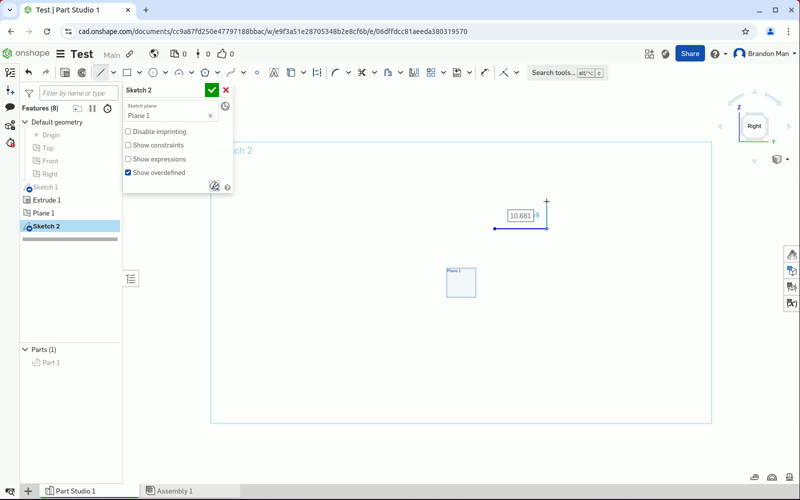
mouse_move(576, 201)
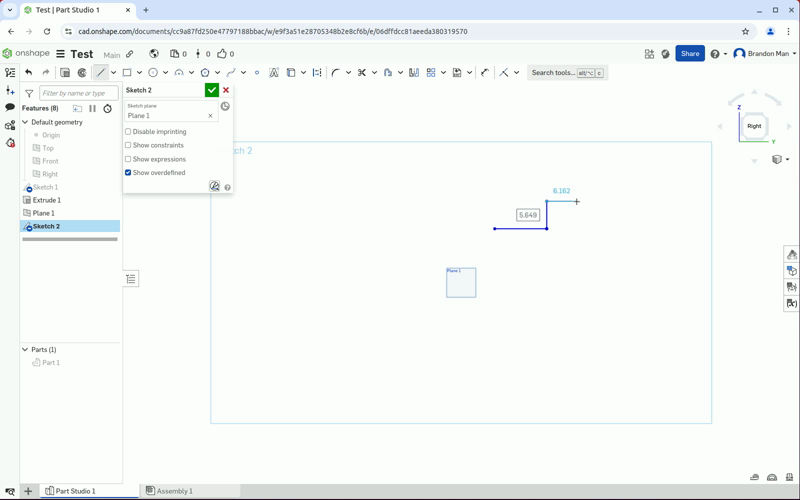
mouse_move(494, 201)
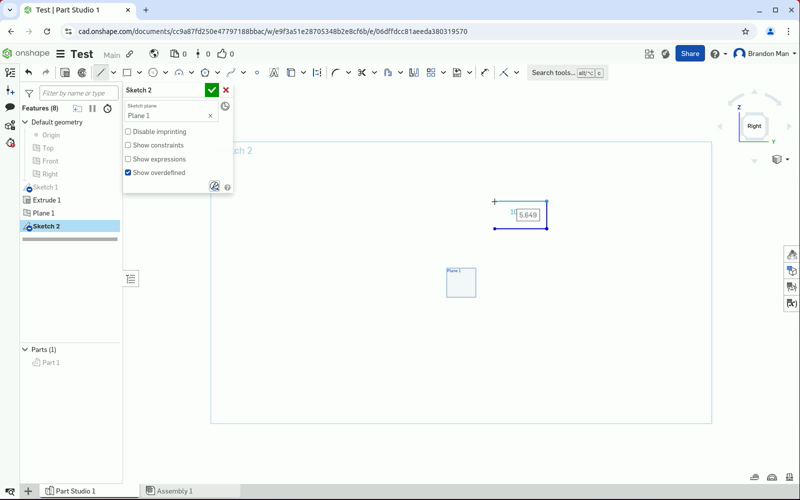
click(494, 201)
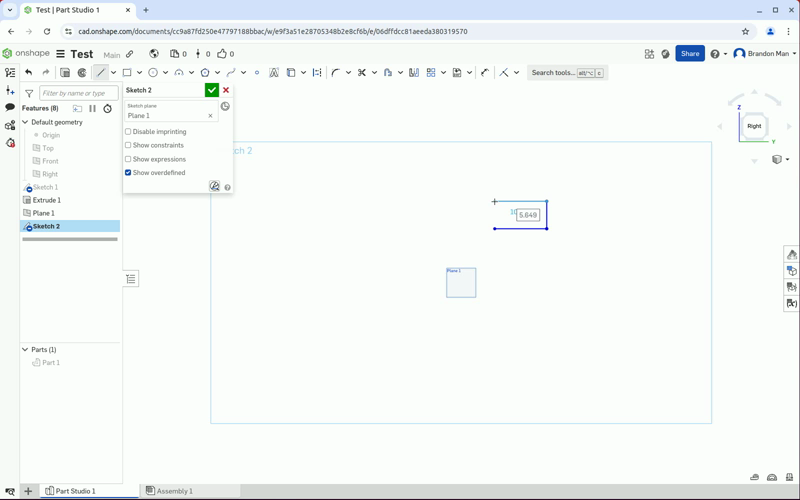
key_up(shift)
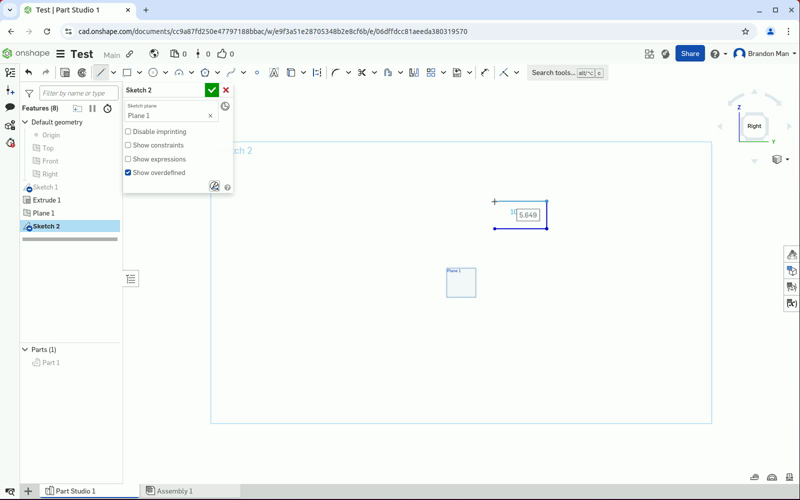
mouse_move(524, 201)
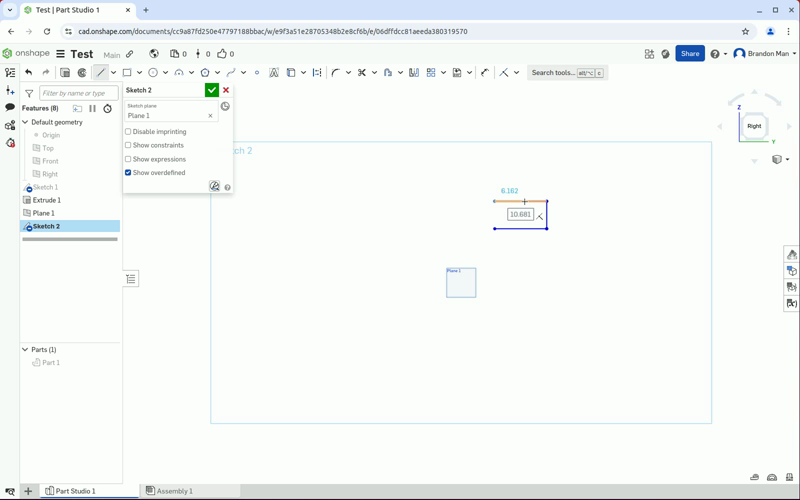
key_down(shift)
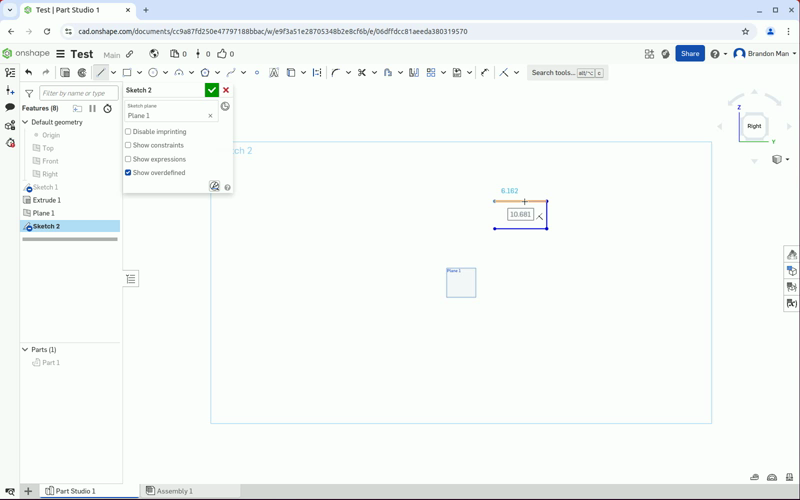
mouse_move(494, 228)
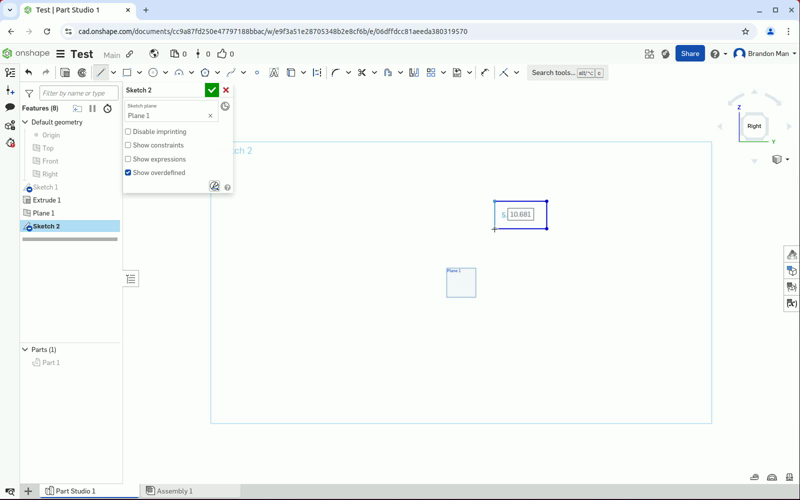
key_up(shift)
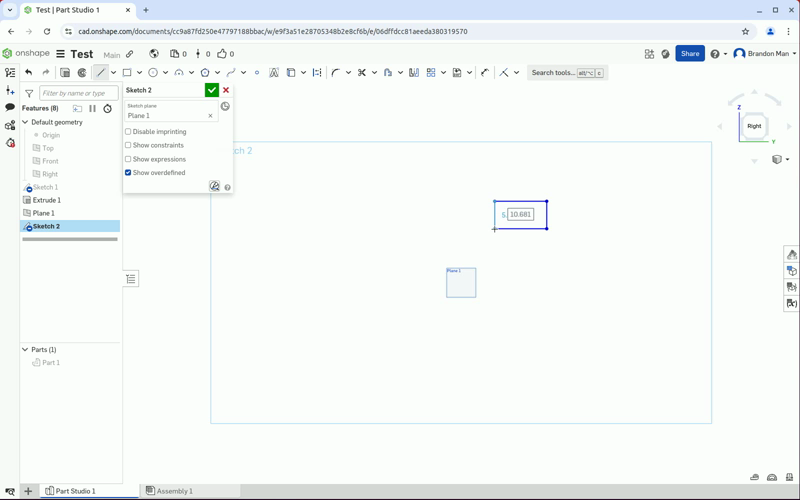
click(494, 228)
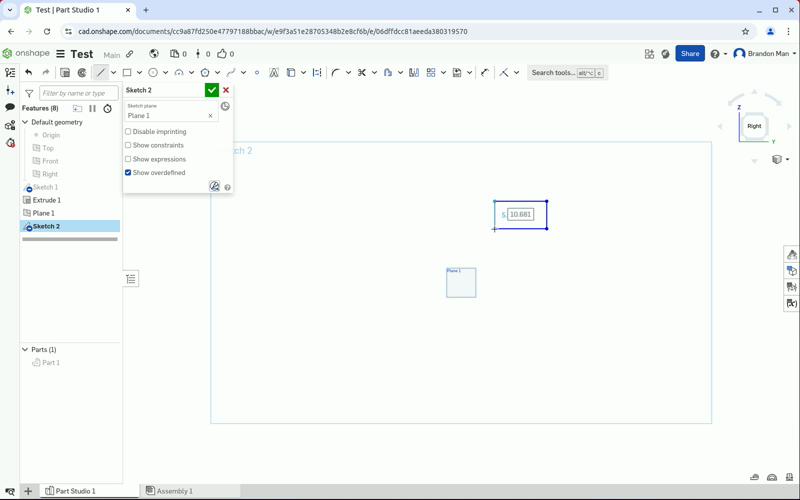
key(esc)
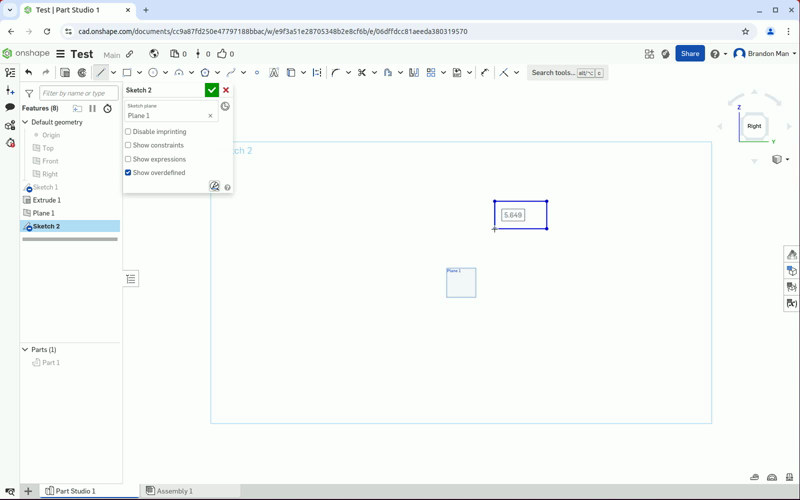
mouse_move(516, 224)
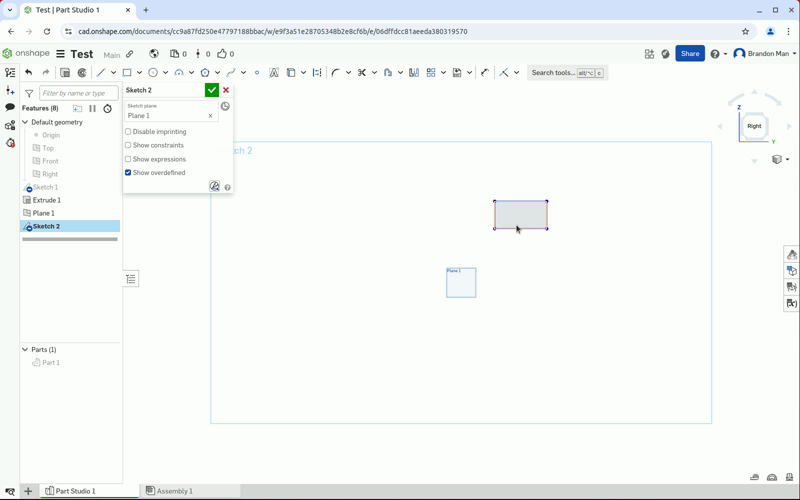
scroll(6)
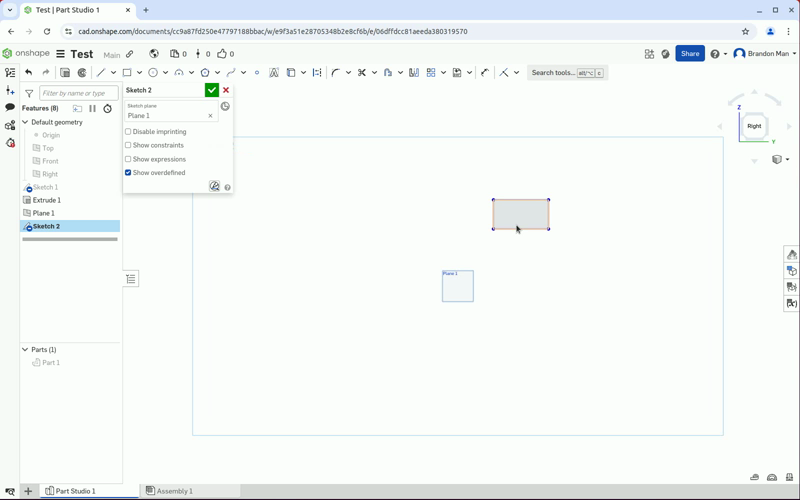
scroll(6)
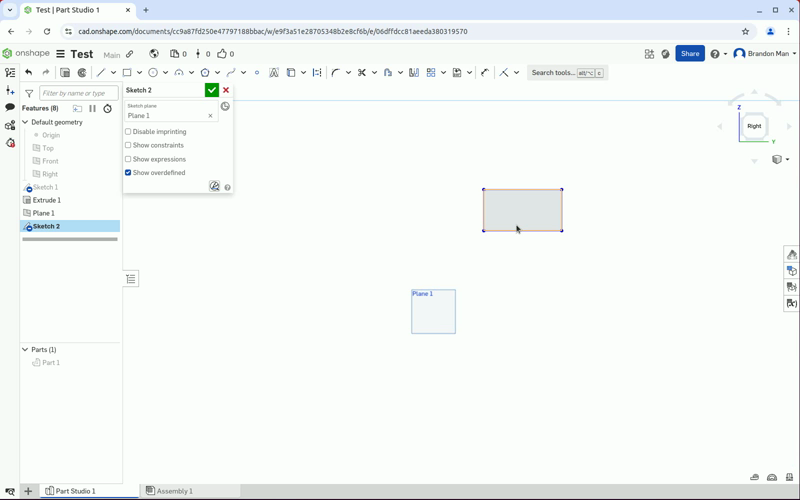
scroll(6)
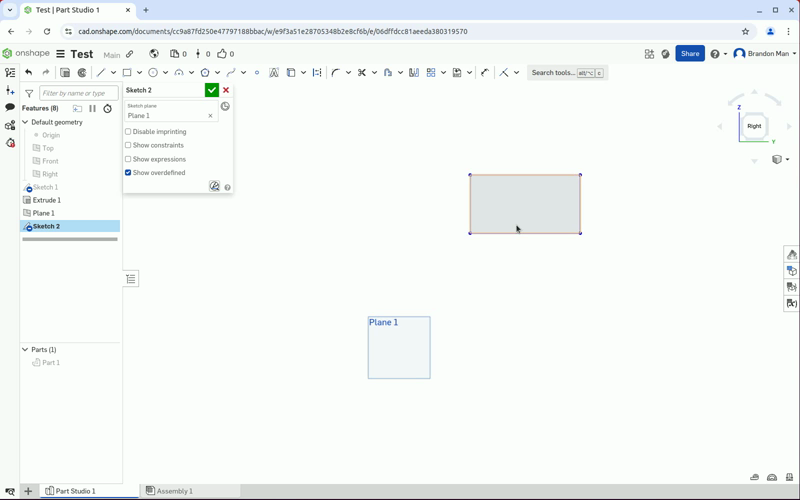
scroll(6)
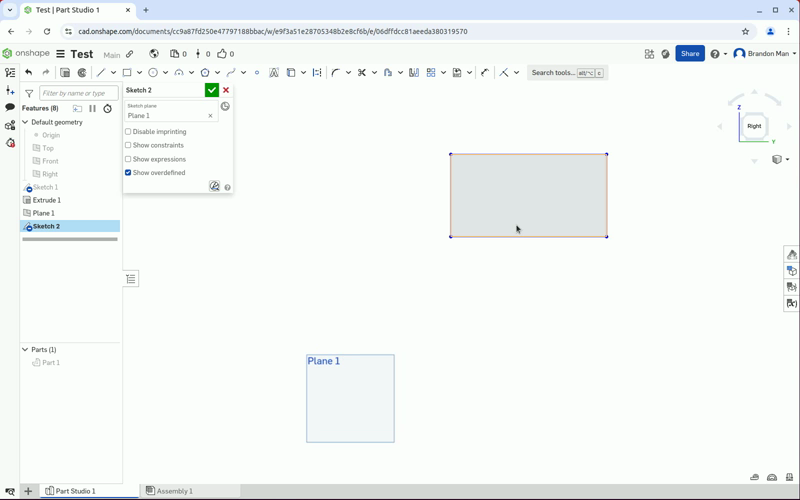
scroll(6)
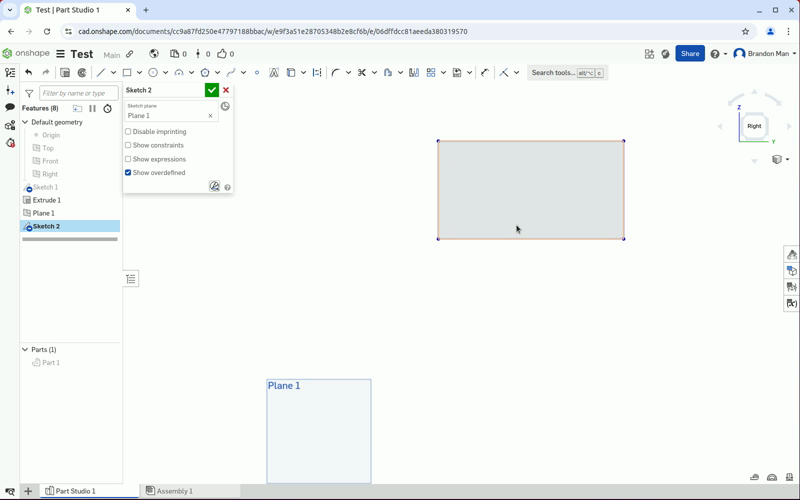
scroll(6)
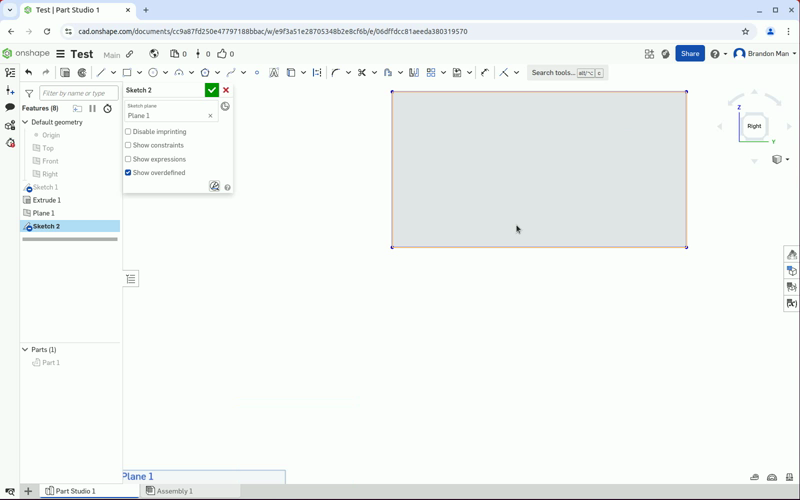
scroll(6)
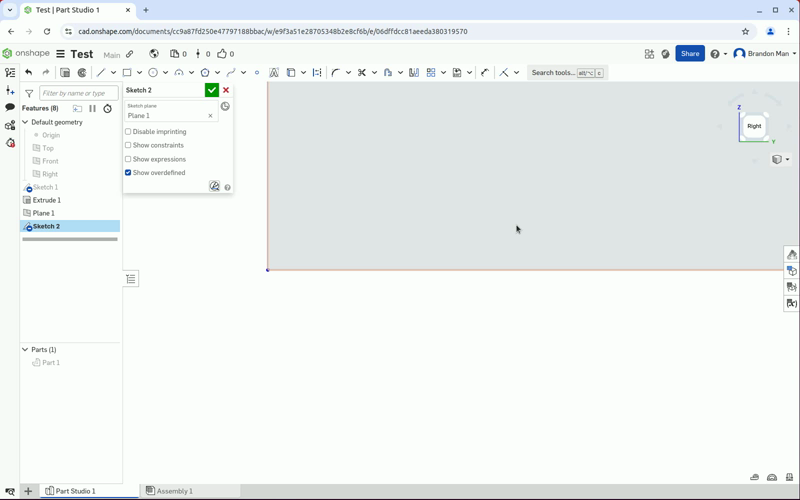
click(516, 224)
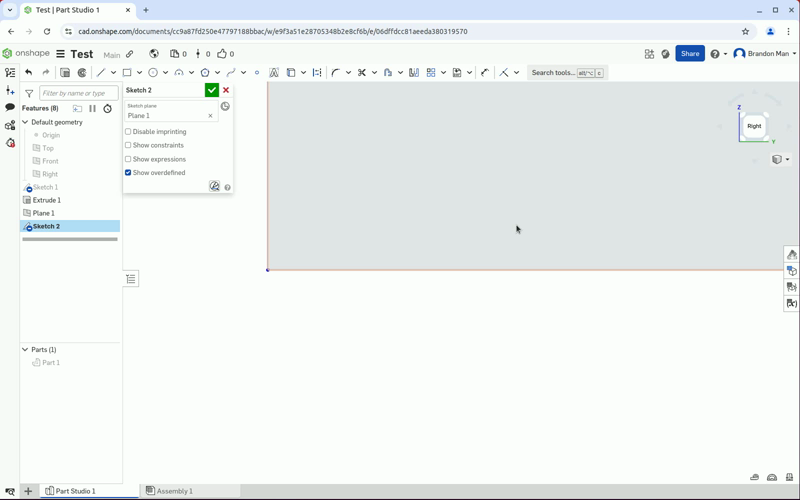
scroll(-6)
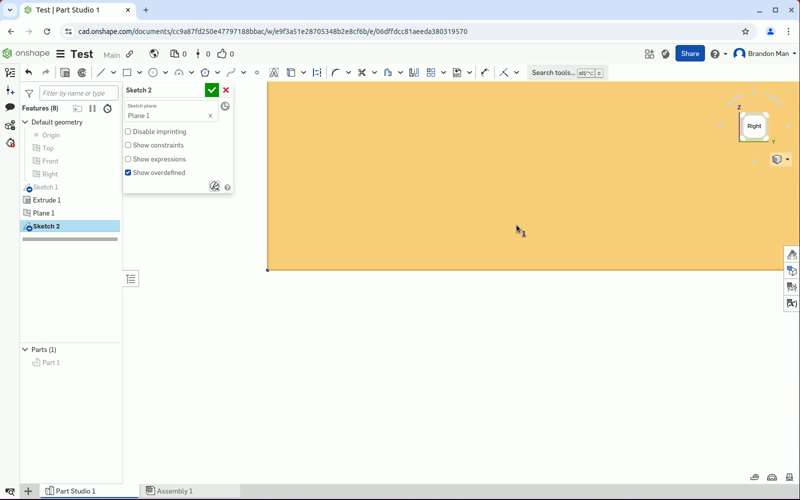
scroll(-6)
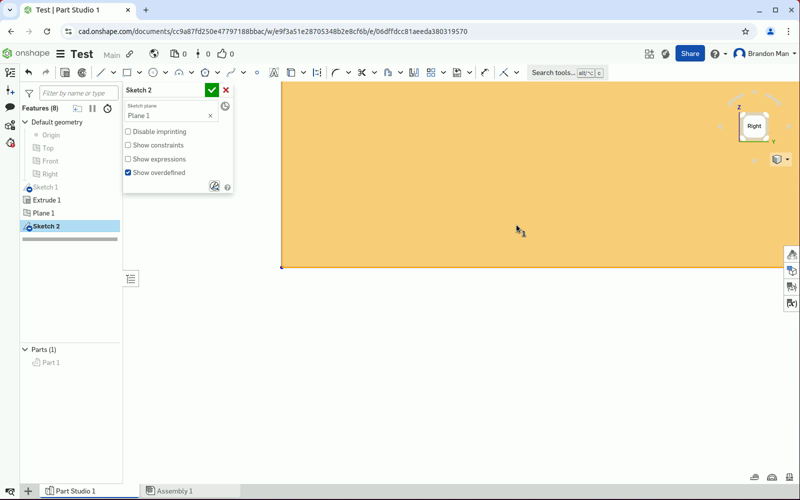
scroll(-6)
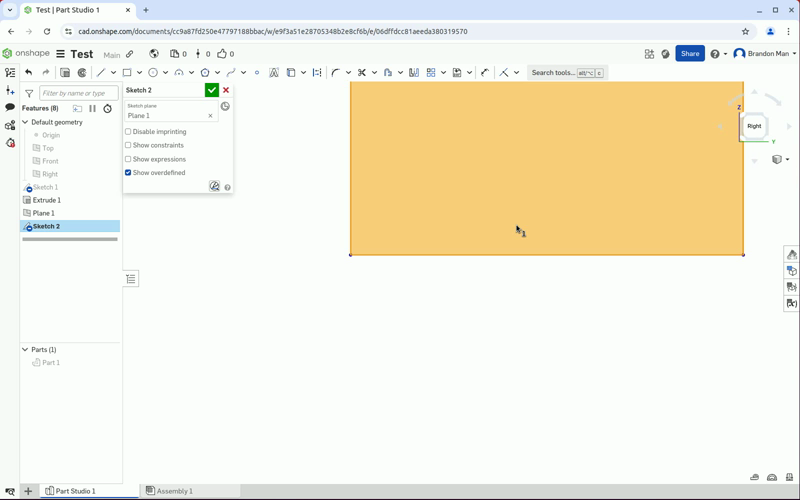
scroll(-6)
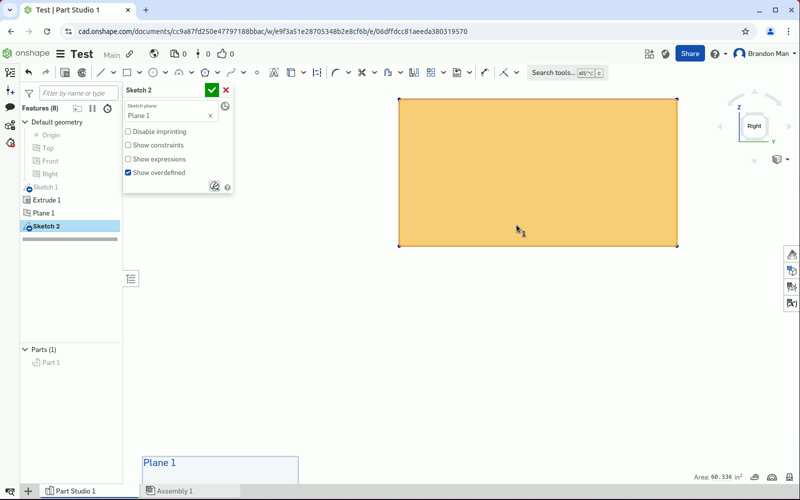
scroll(-6)
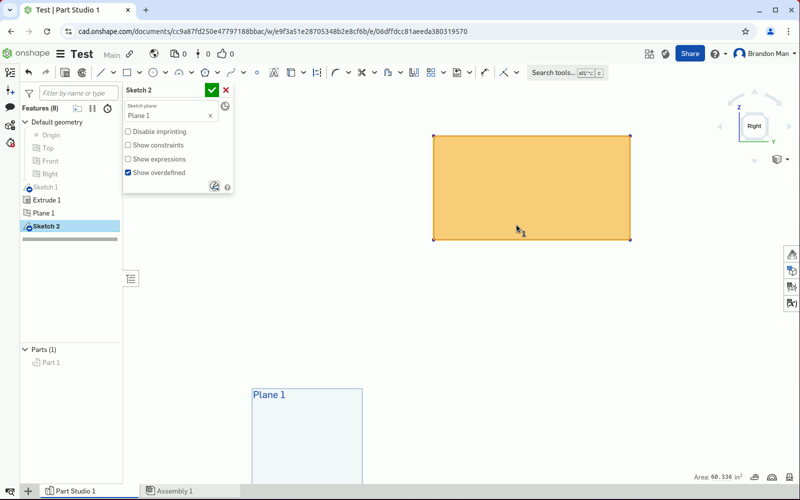
scroll(-6)
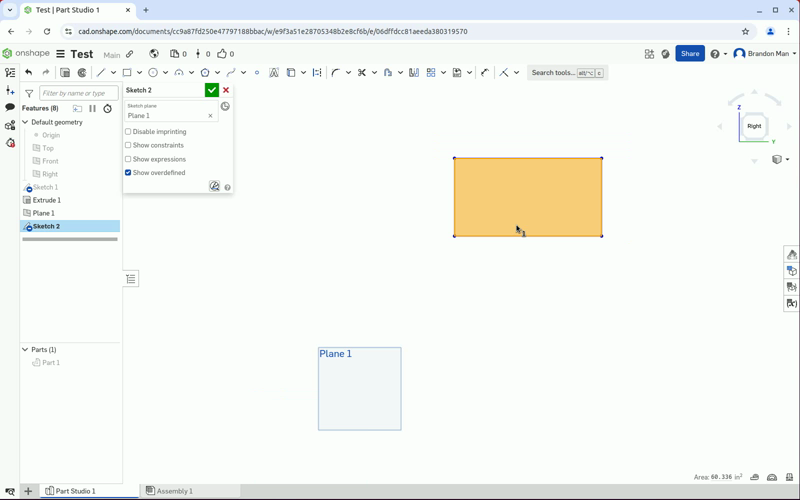
scroll(-6)
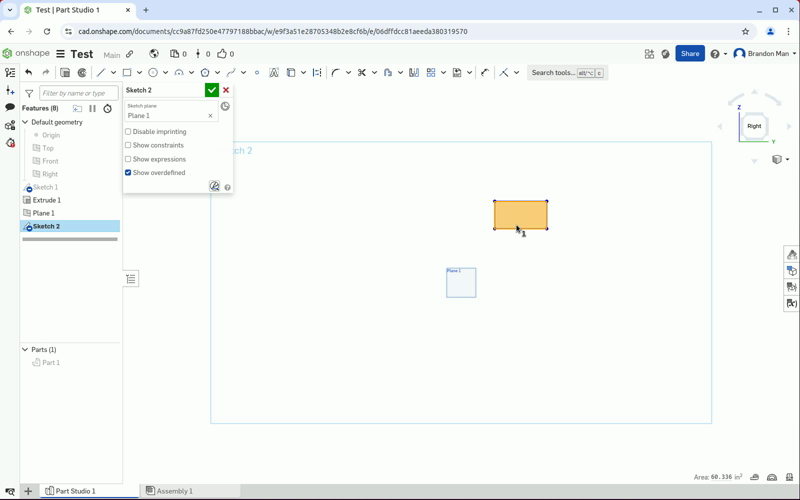
mouse_move(73, 352)
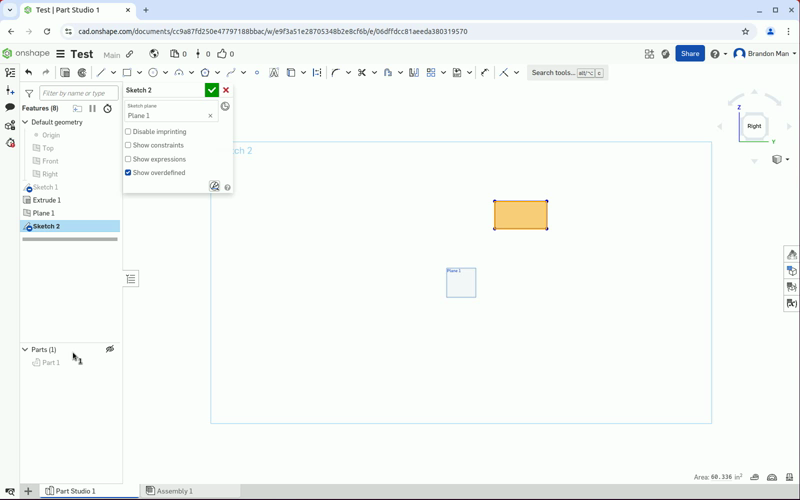
key(shift+y)
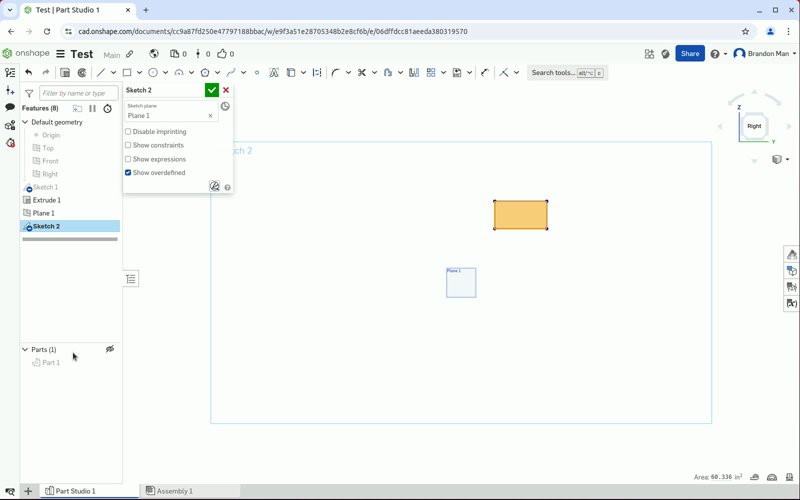
key(shift+e)
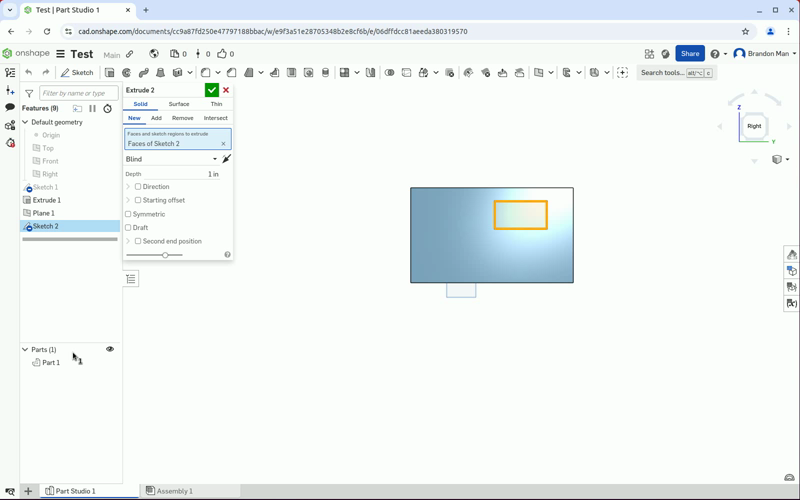
mouse_move(143, 106)
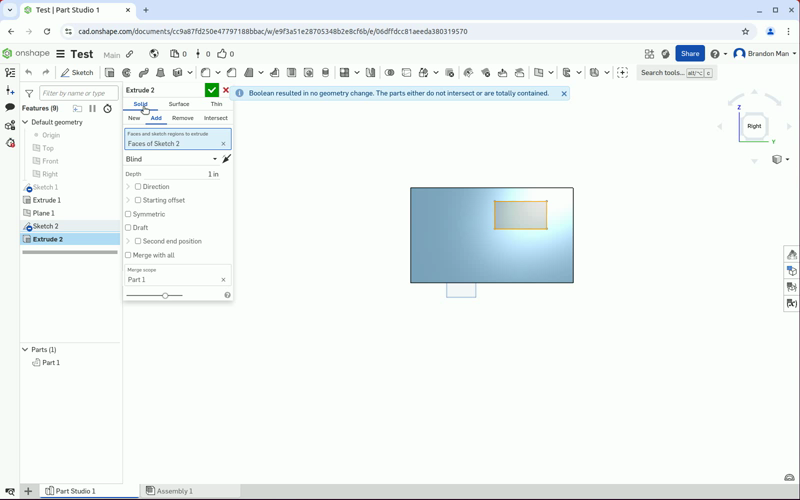
click(143, 106)
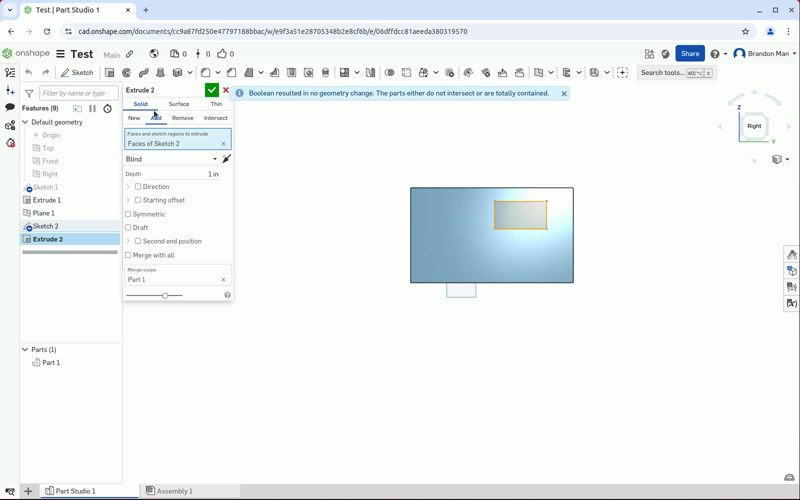
mouse_move(186, 120)
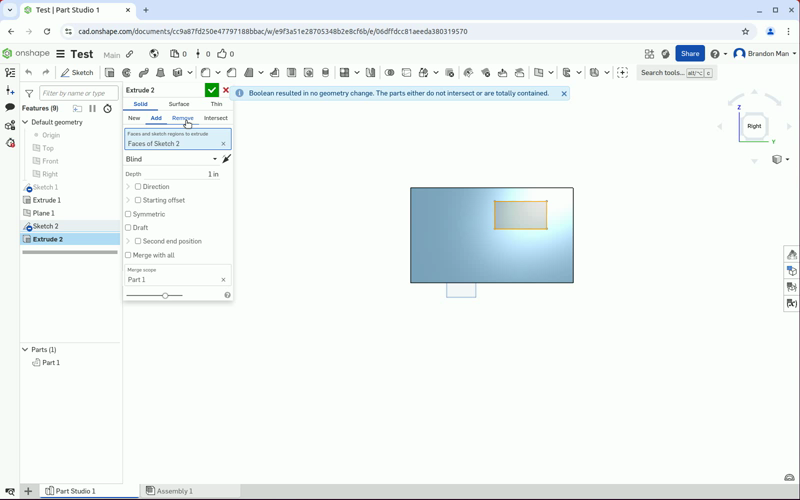
click(186, 120)
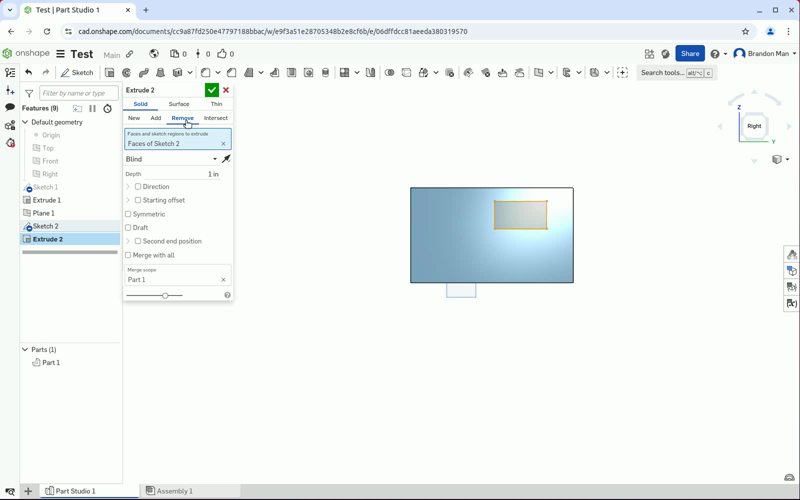
key(tab, 4)
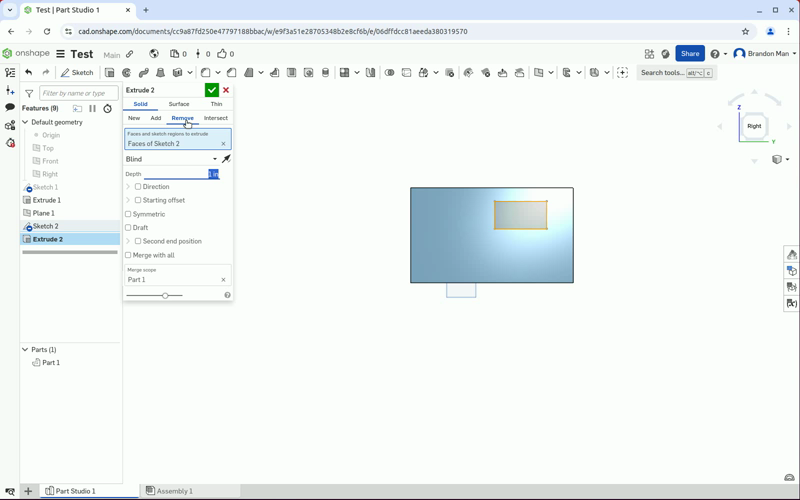
text(1.444)
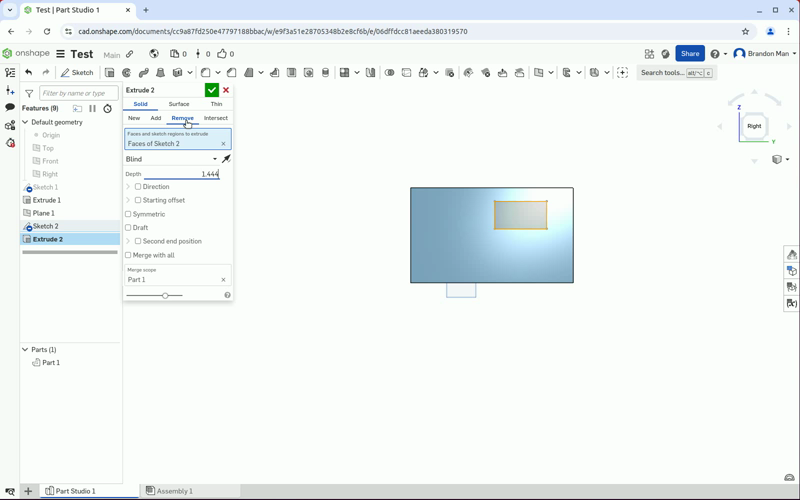
key(tab, 6)
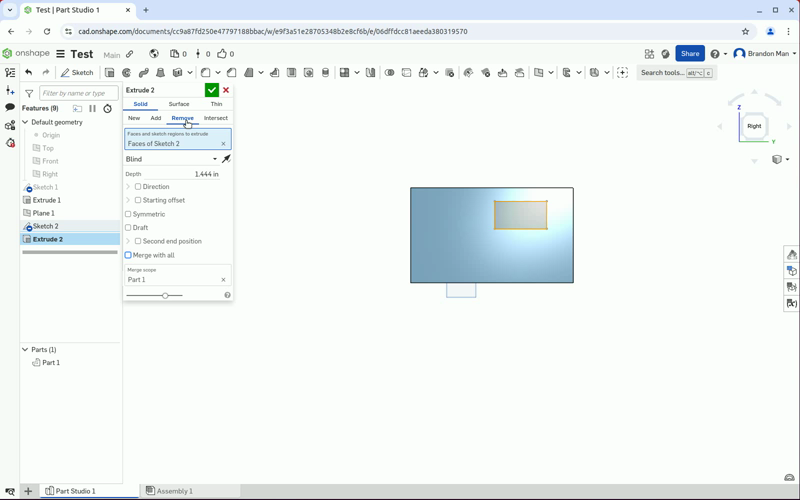
key(space)
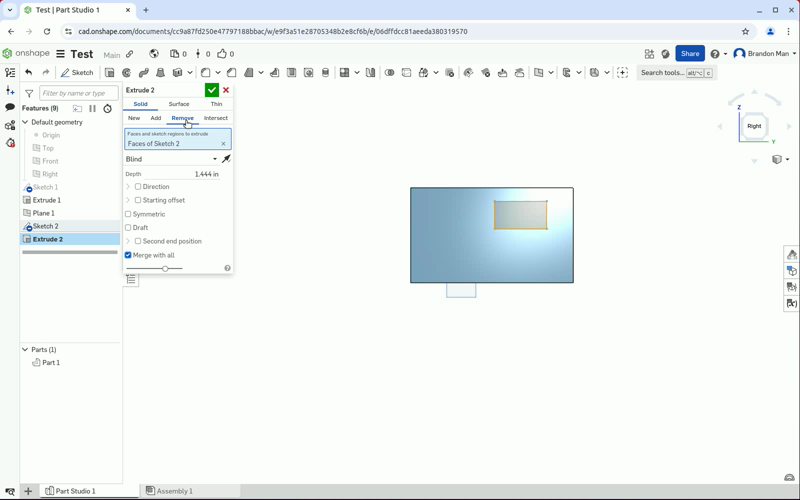
key(enter)
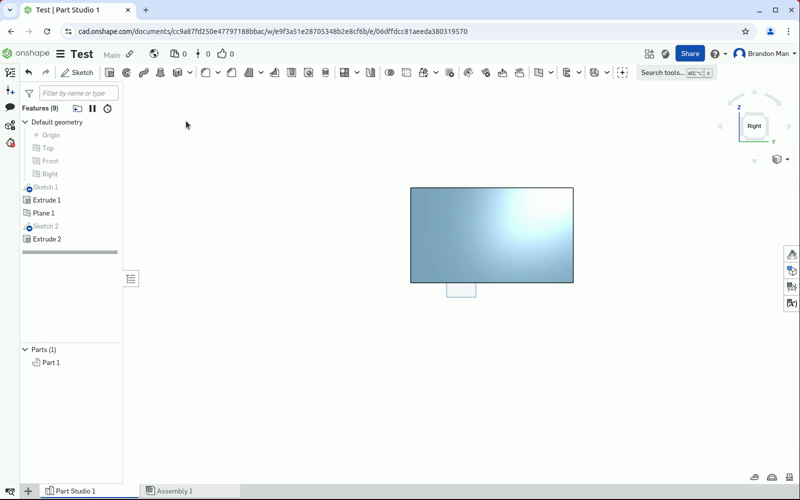
key(shift+h)
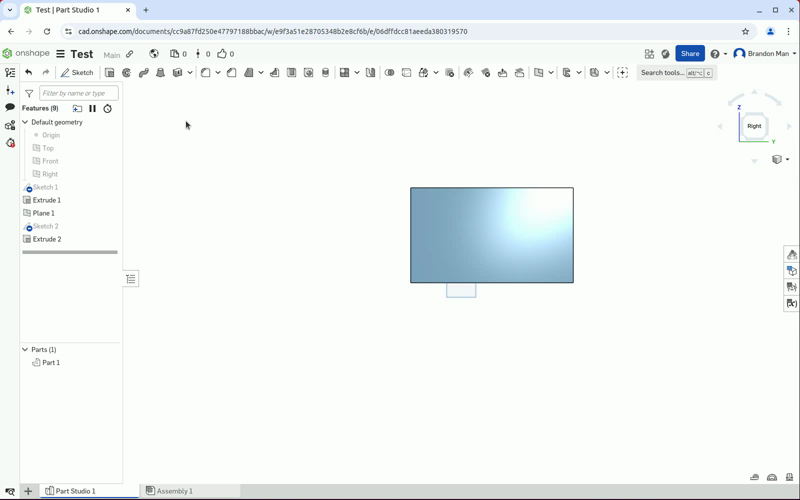
key(shift+h)
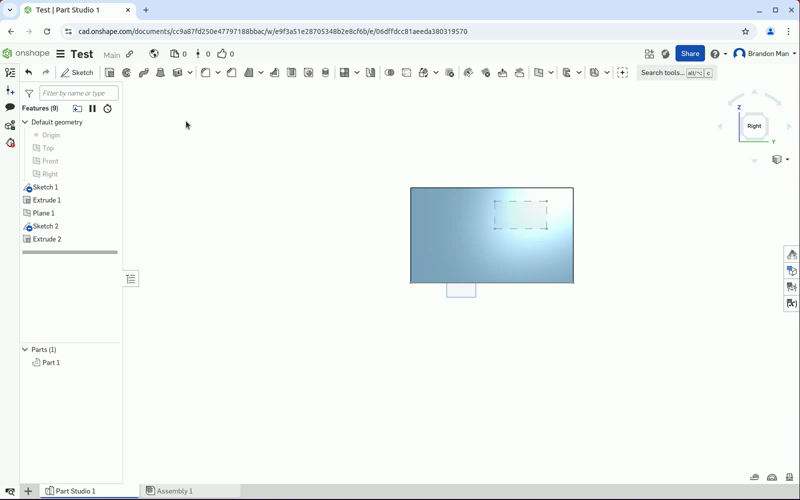
key(shift+7)
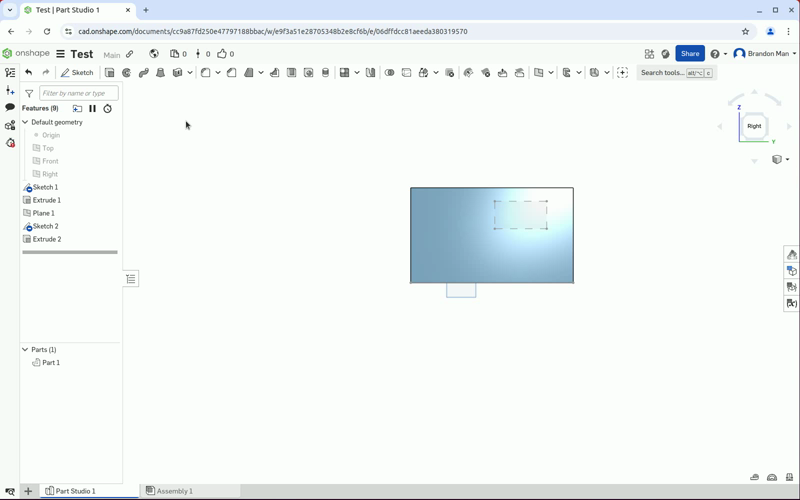
key(right, 2)
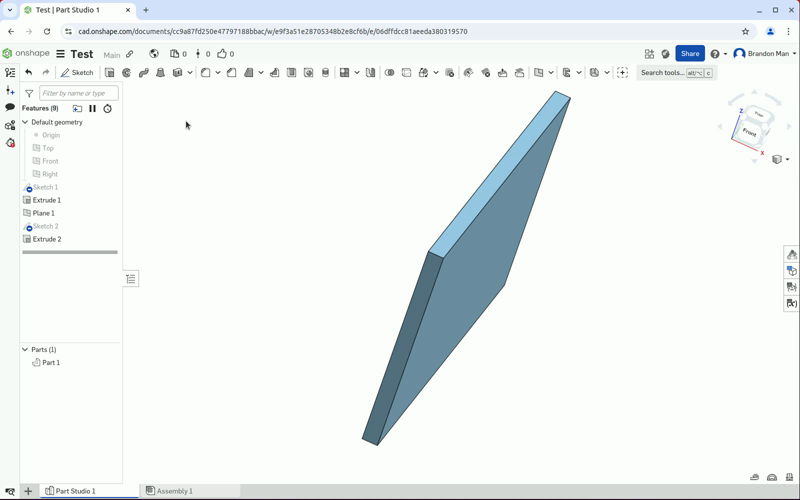
key(down, 2)
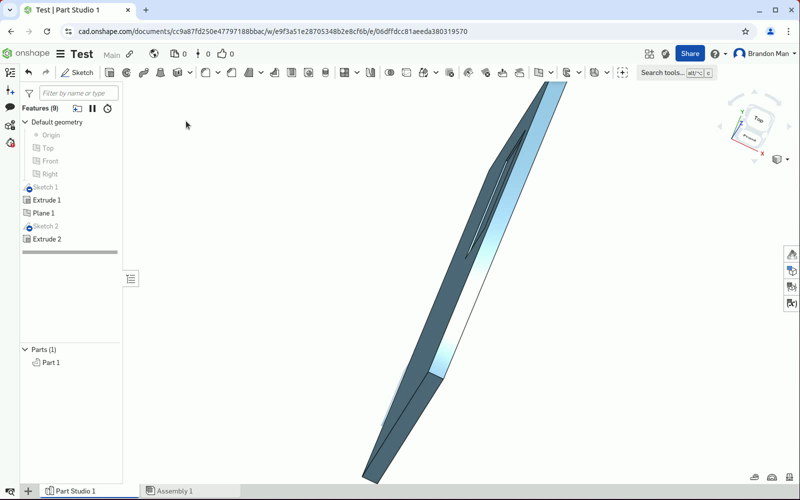
key(up, 2)
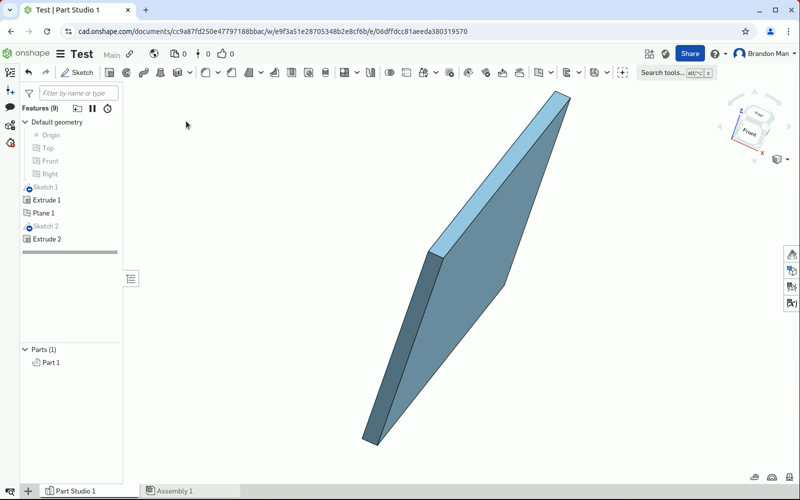
key(left, 2)
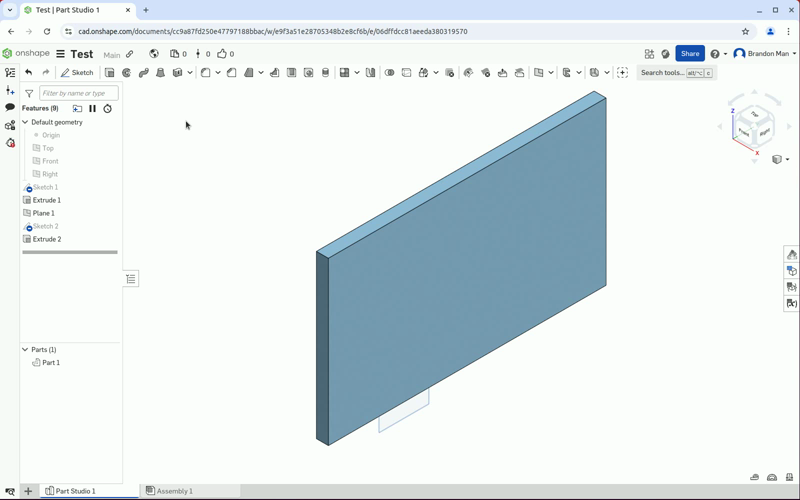
mouse_move(73, 189)
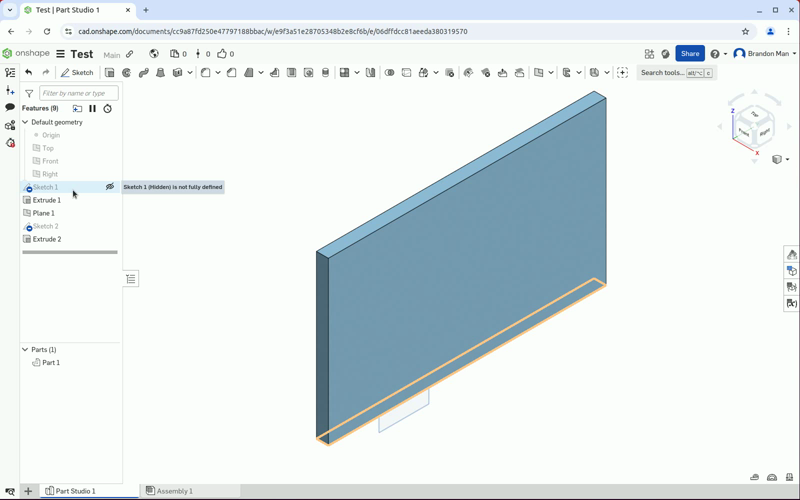
click(73, 189)